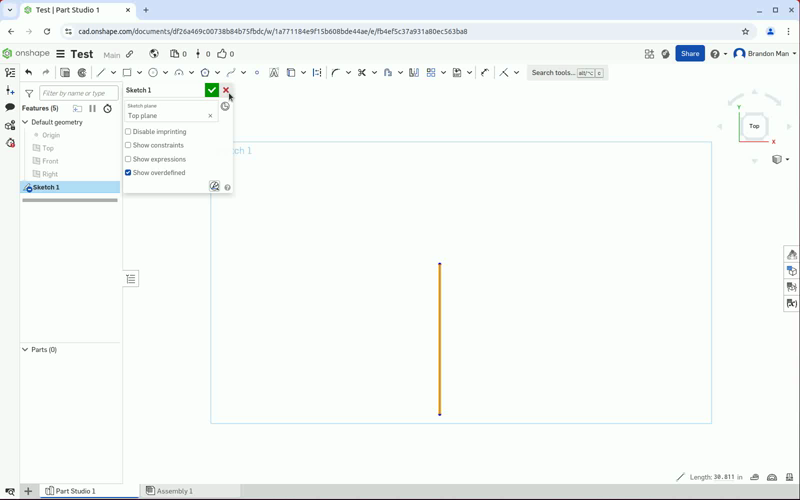
key(shift+h)
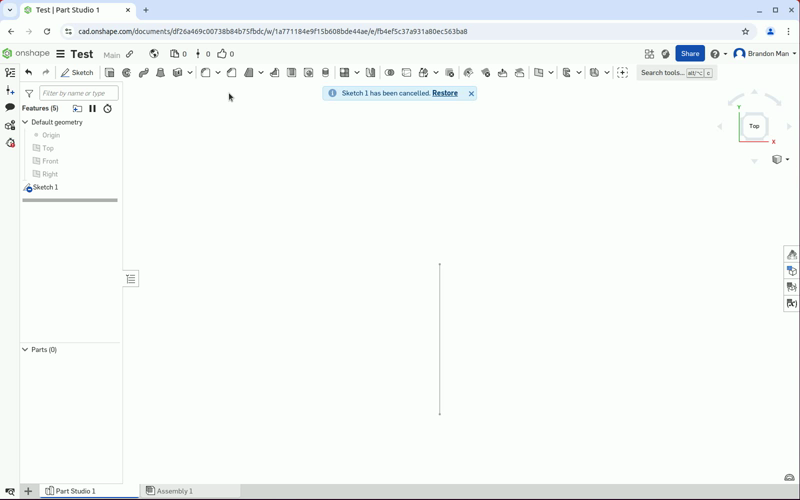
mouse_move(73, 352)
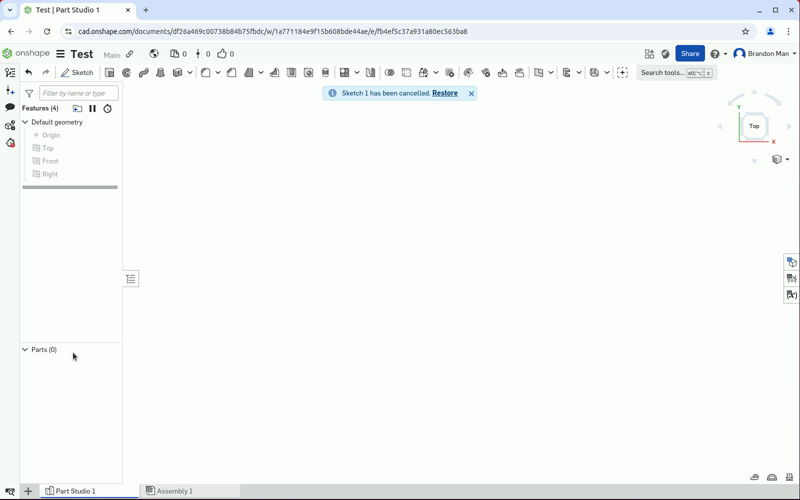
key(y)
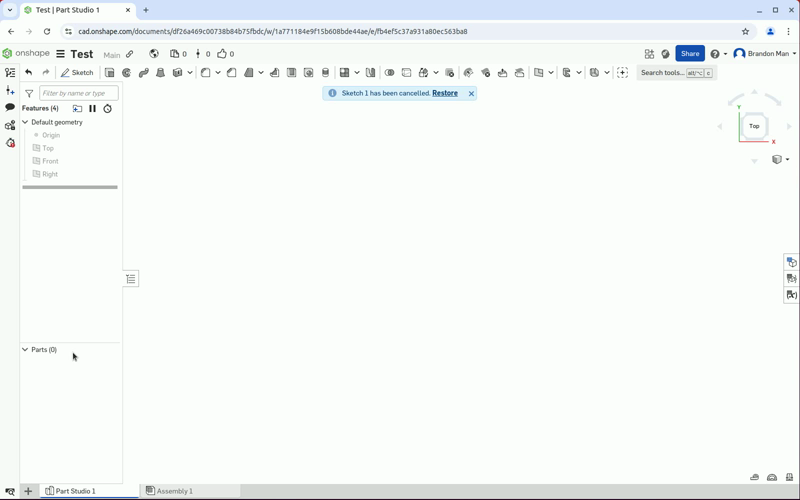
key(shift+p)
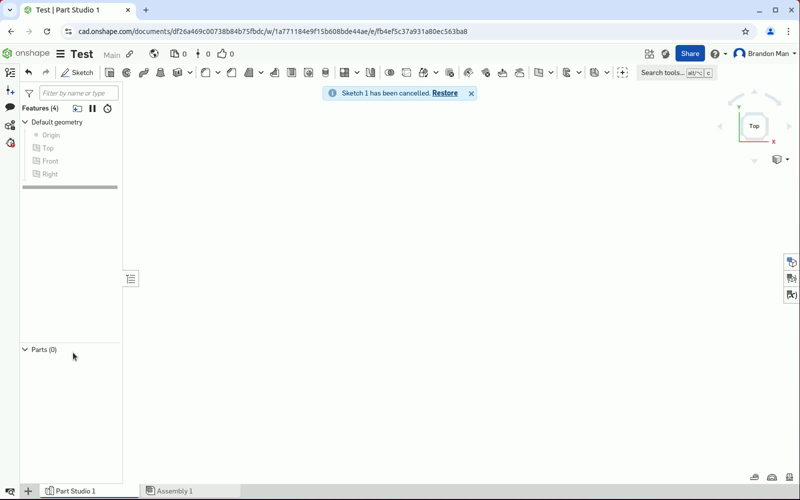
key(space)
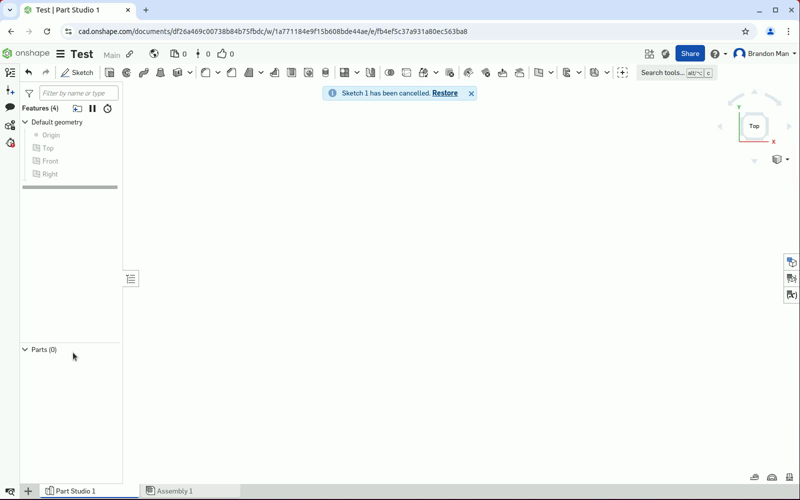
key_down(shift)
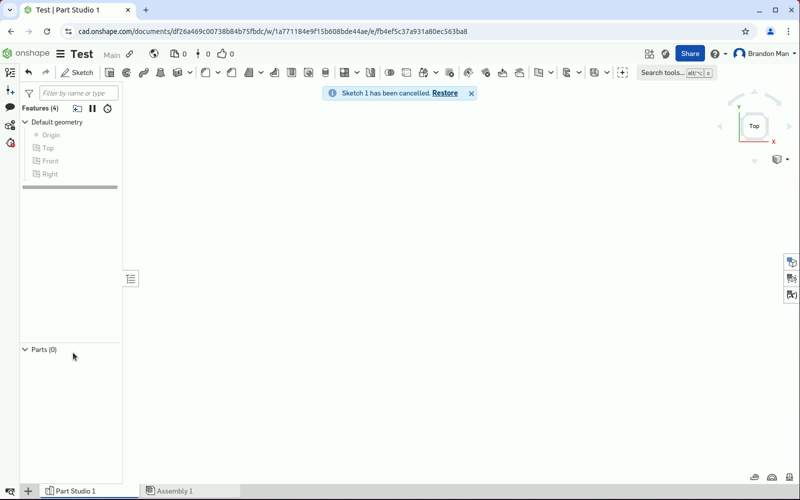
key(up)
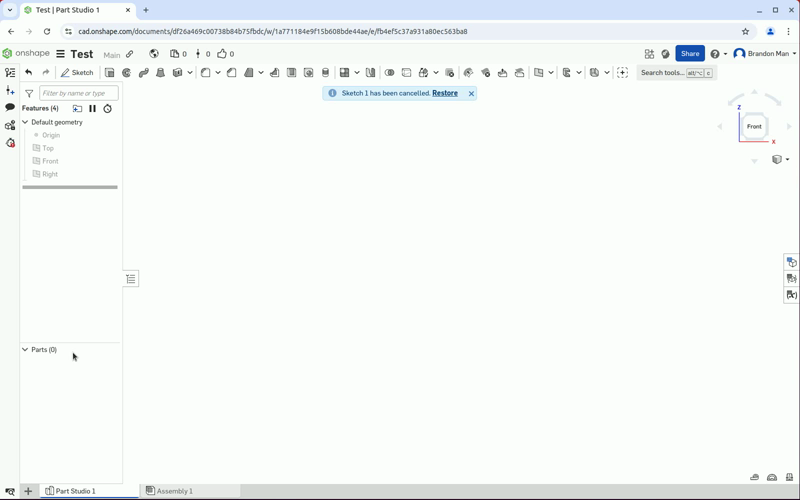
key_up(shift)
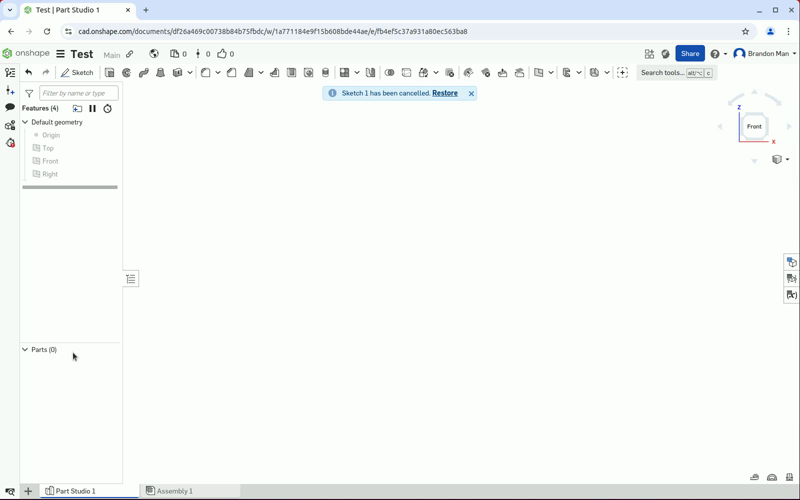
mouse_move(73, 352)
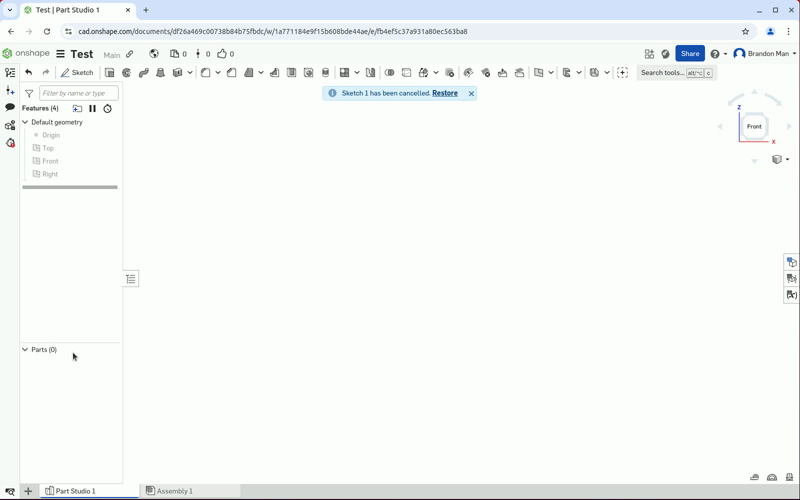
key(shift+y)
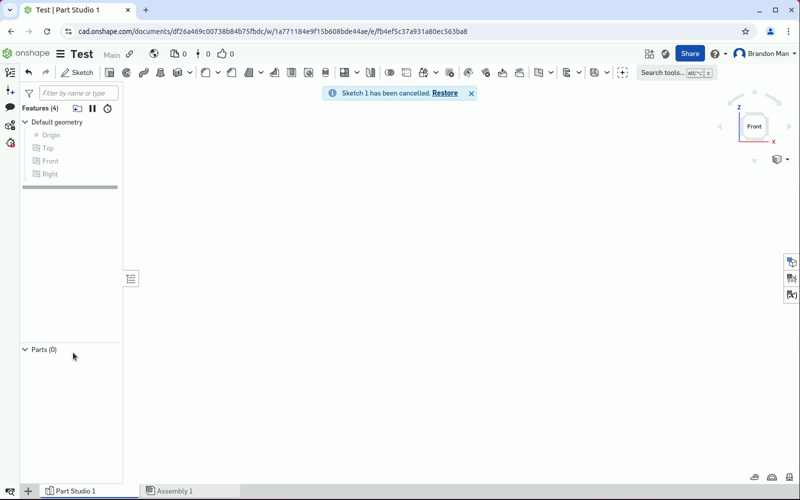
key(shift+s)
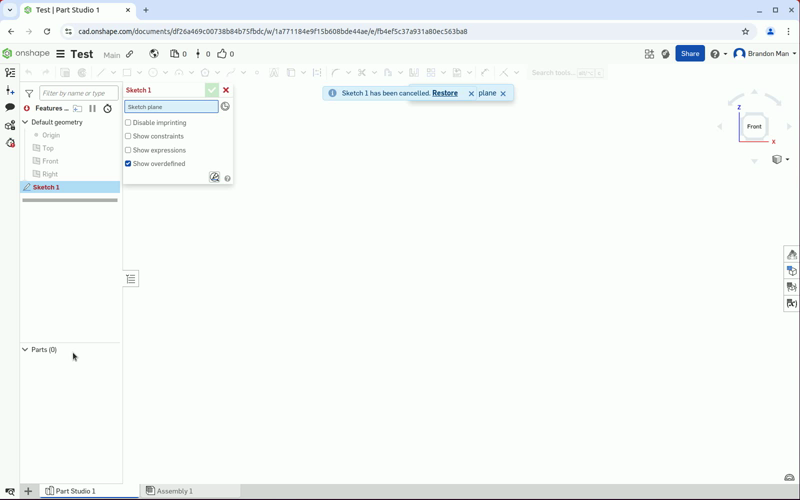
mouse_move(73, 163)
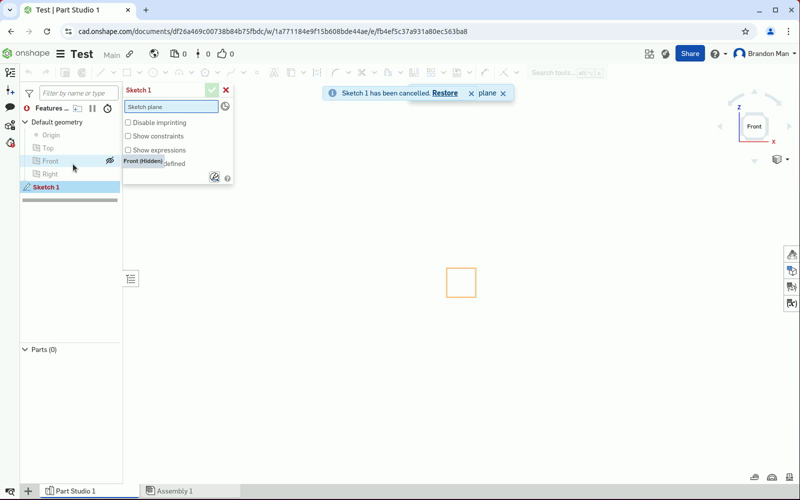
click(73, 163)
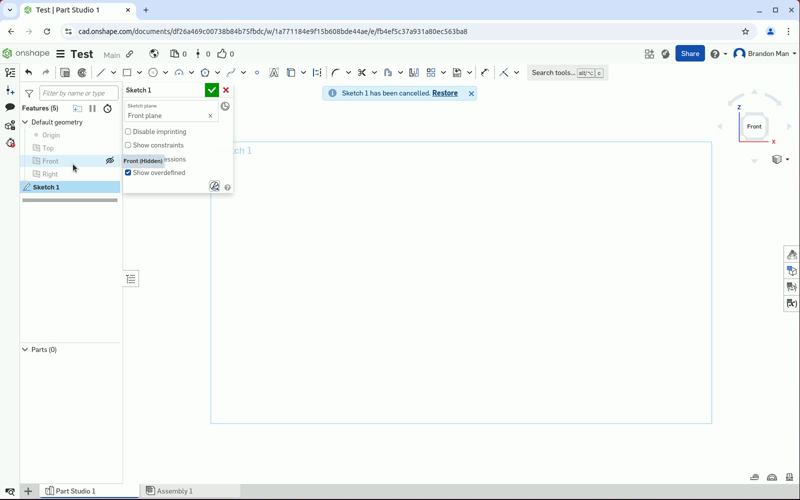
mouse_move(73, 352)
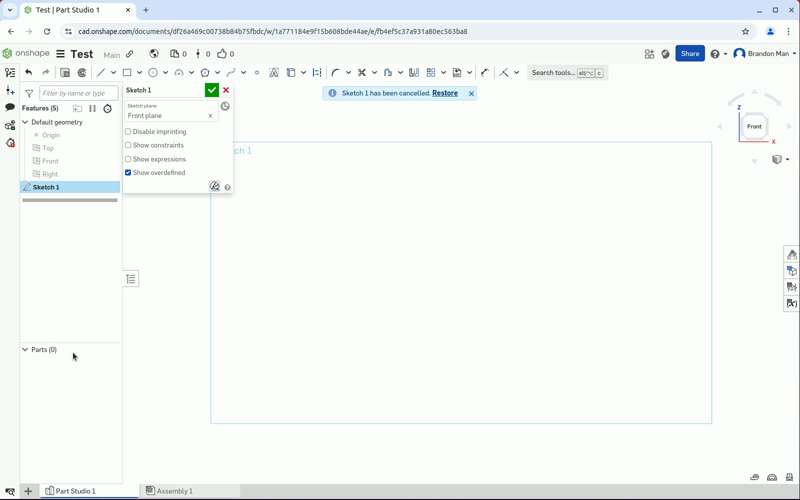
key(y)
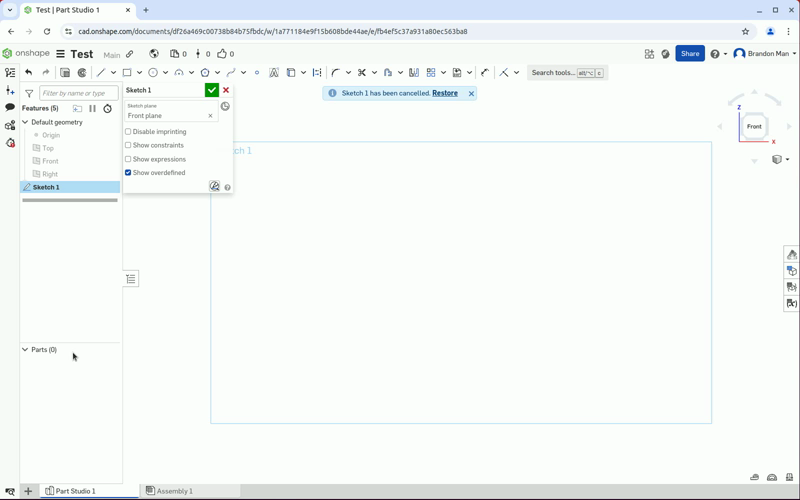
key(l)
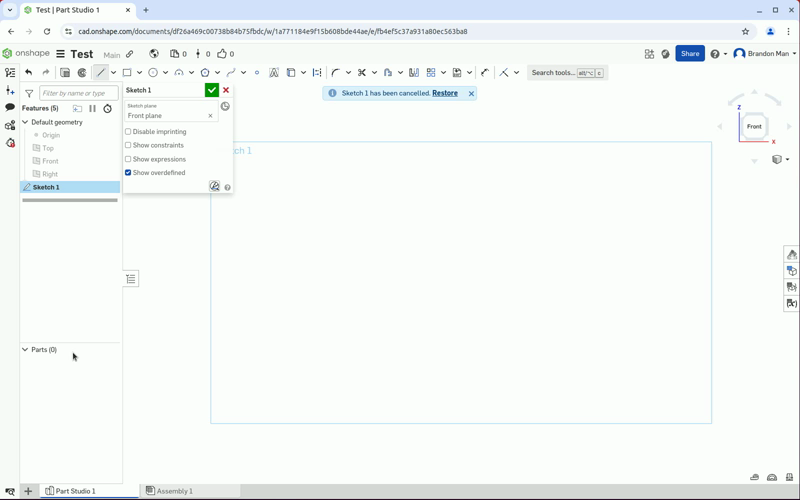
key_down(shift)
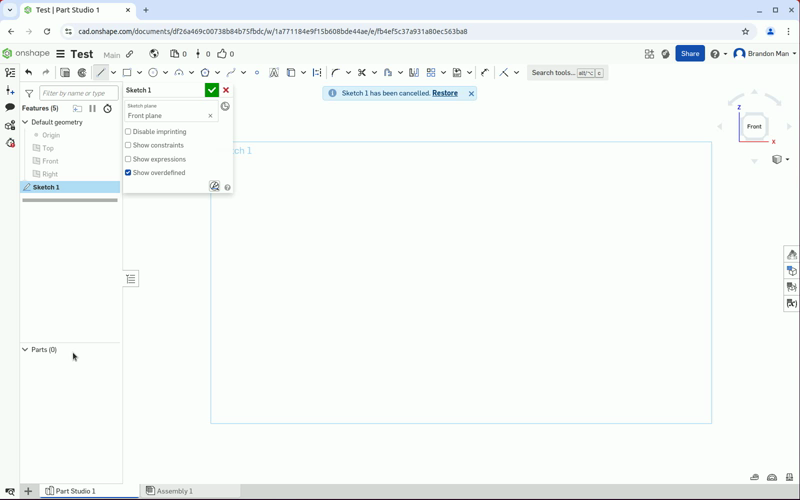
mouse_move(353, 292)
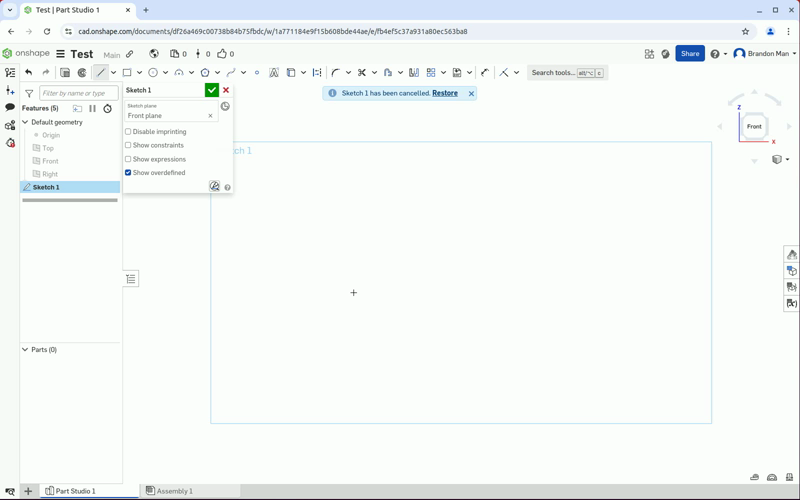
click(353, 292)
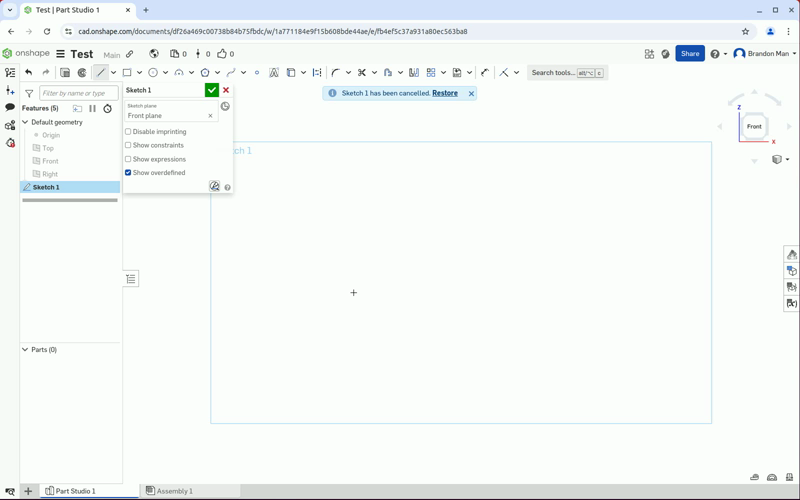
key_up(shift)
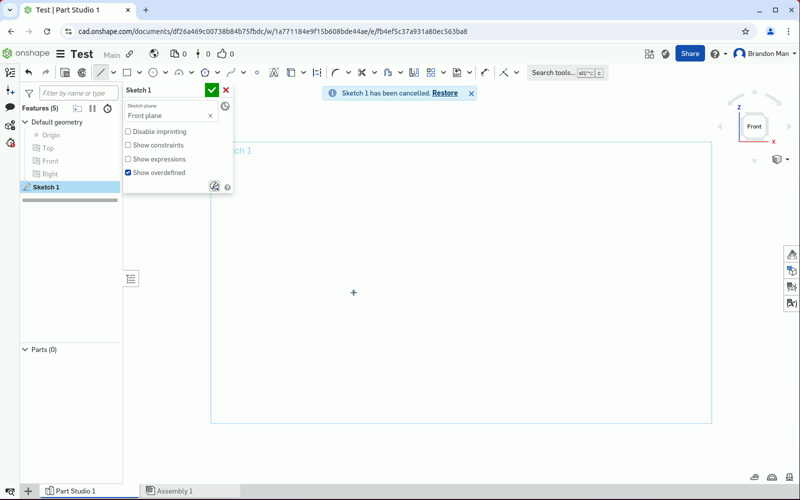
key_down(shift)
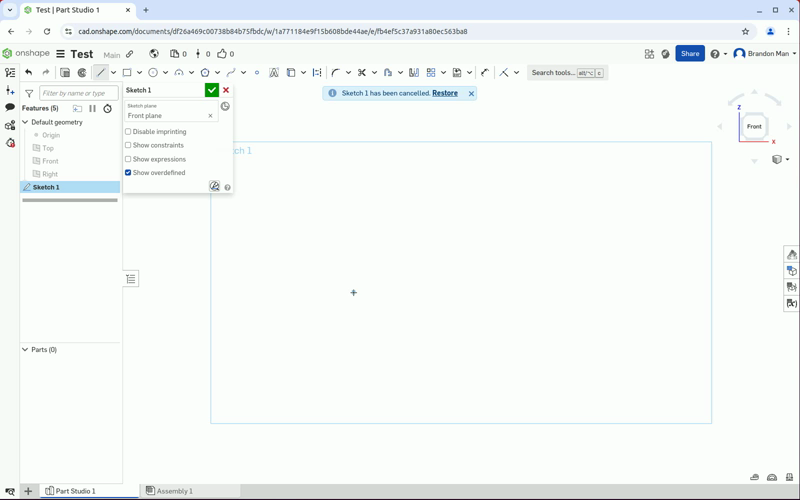
mouse_move(572, 292)
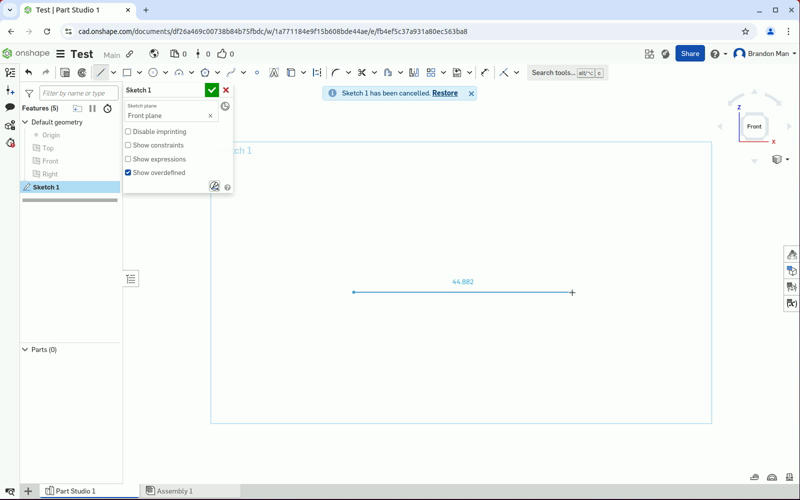
click(572, 292)
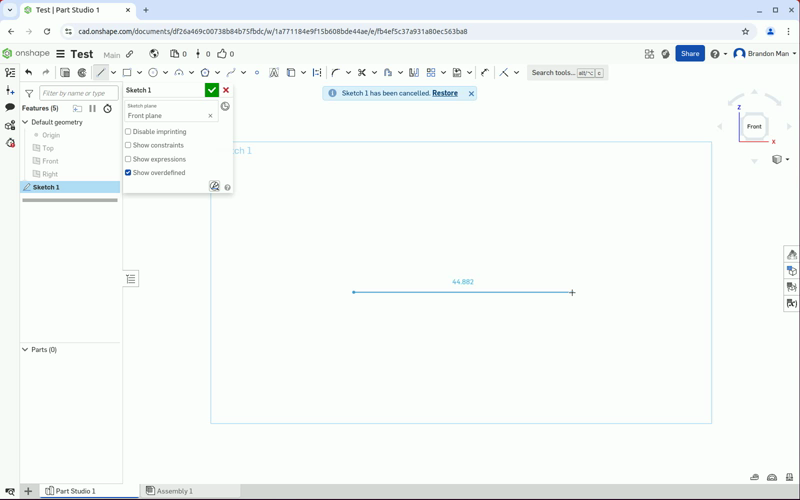
key_up(shift)
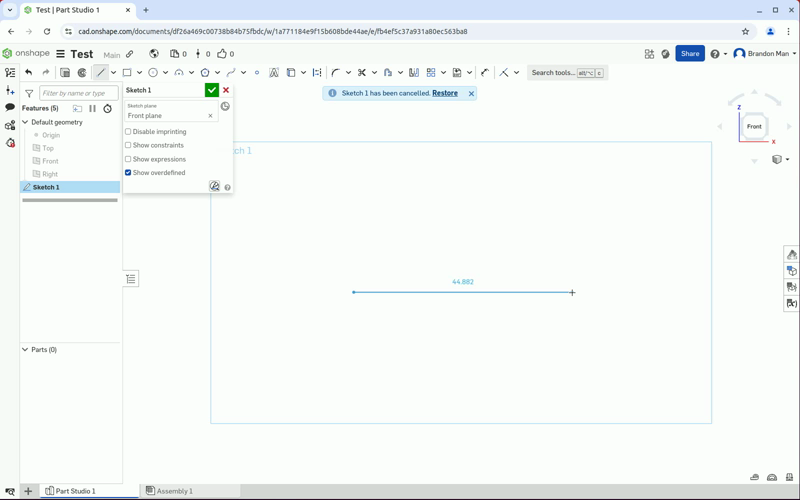
key_down(shift)
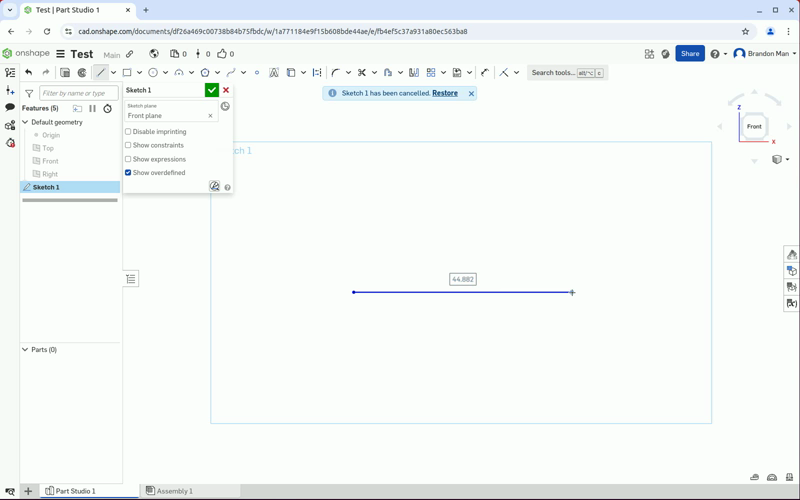
mouse_move(531, 202)
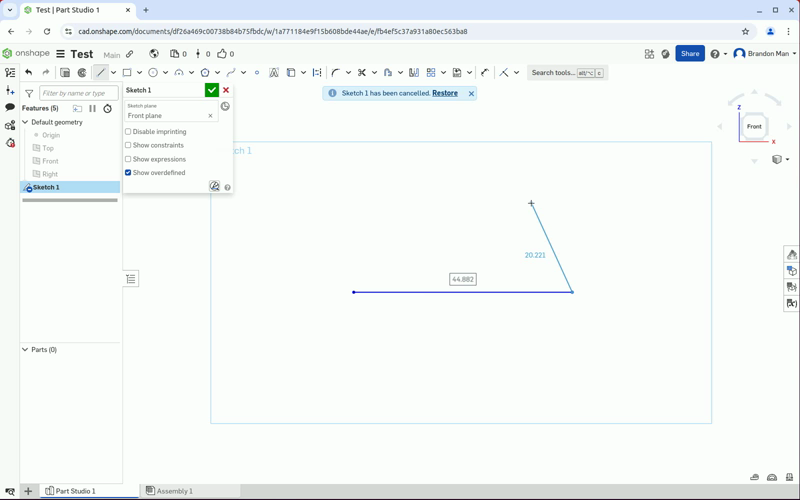
click(531, 202)
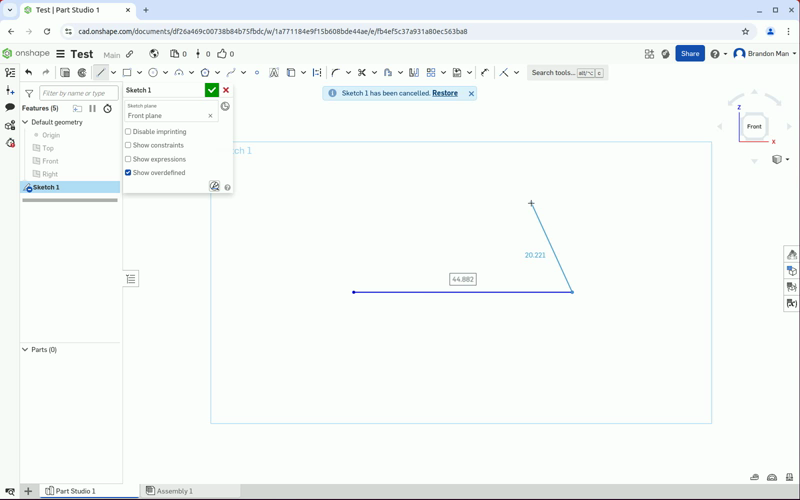
key_up(shift)
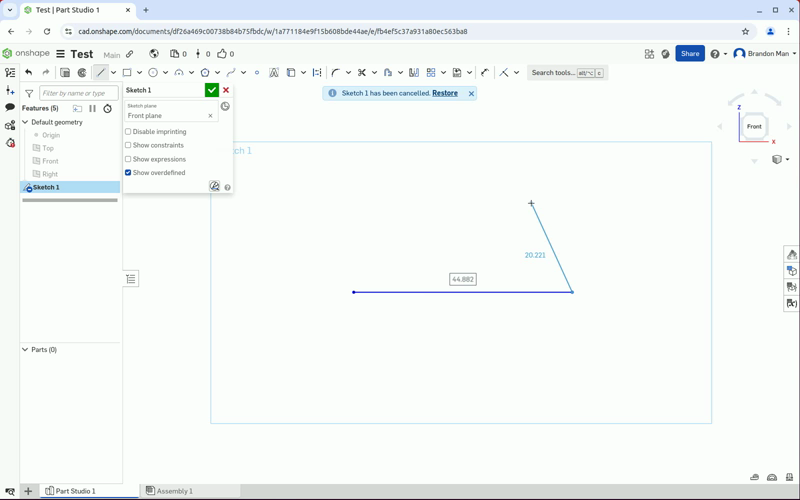
key_down(shift)
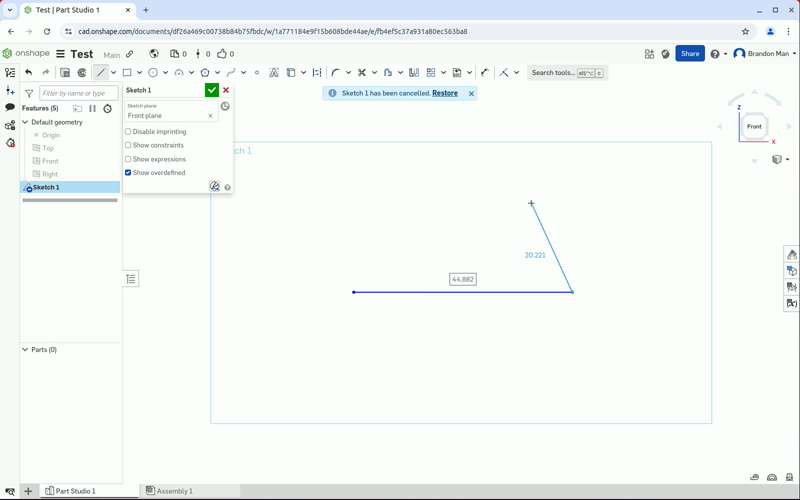
mouse_move(395, 202)
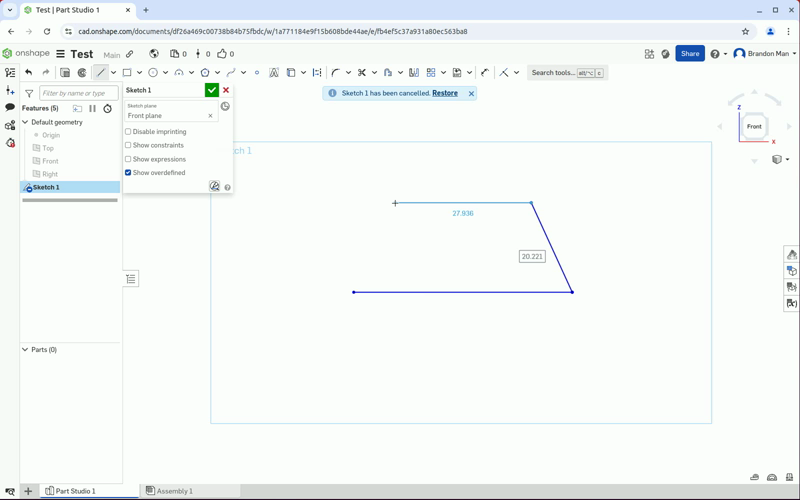
click(395, 202)
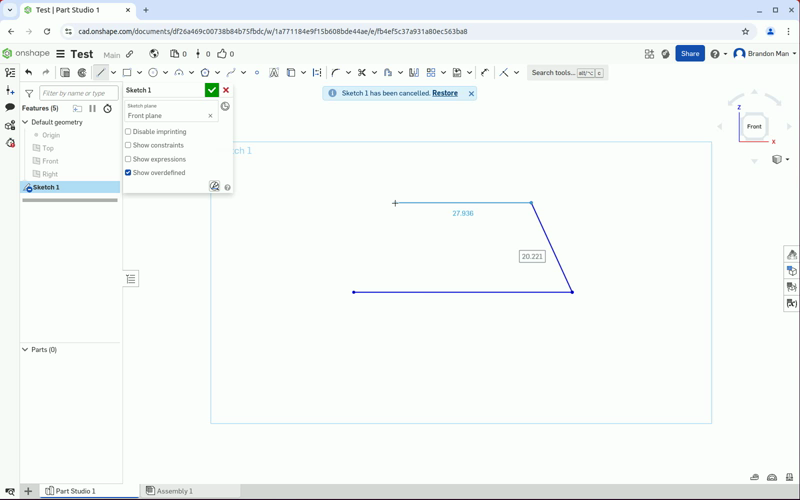
key_up(shift)
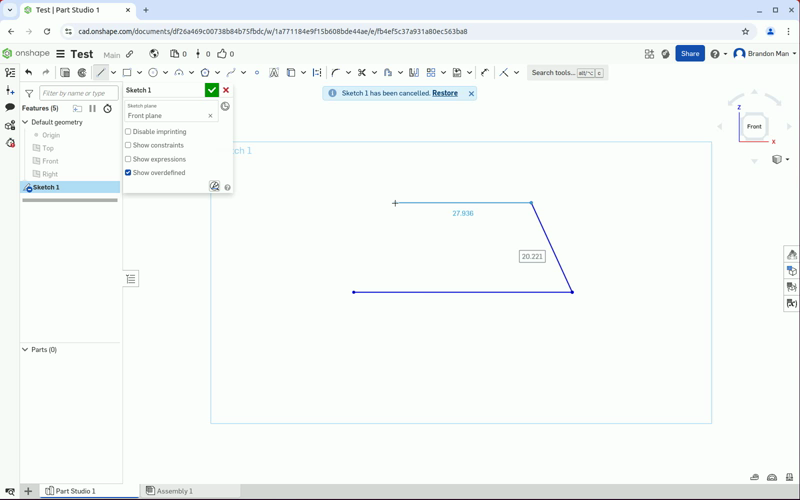
key_down(shift)
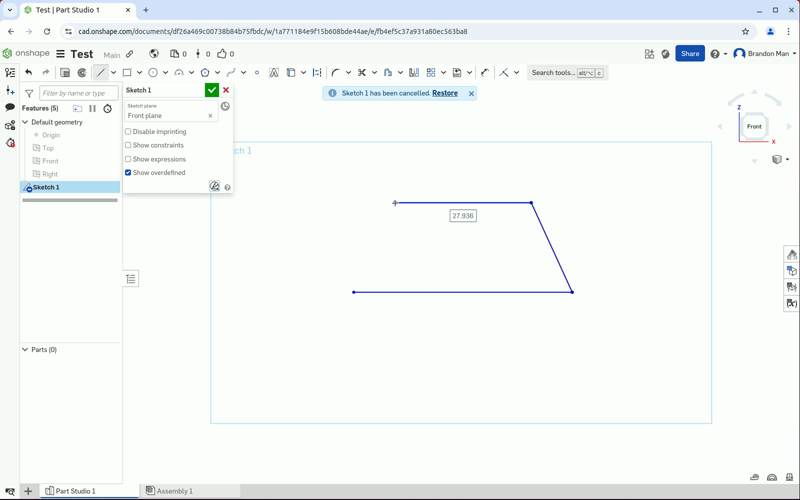
mouse_move(353, 292)
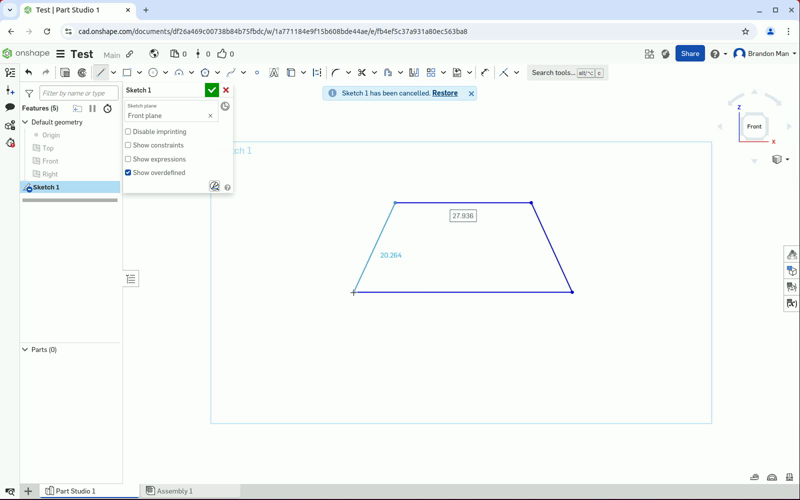
key_up(shift)
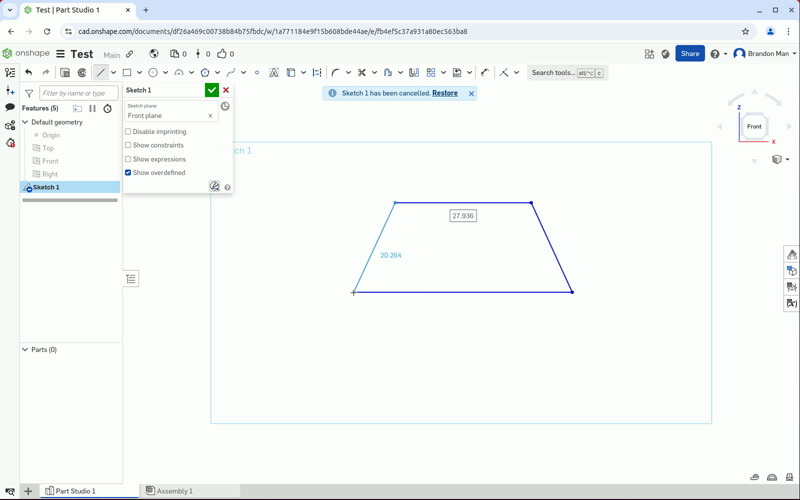
click(353, 292)
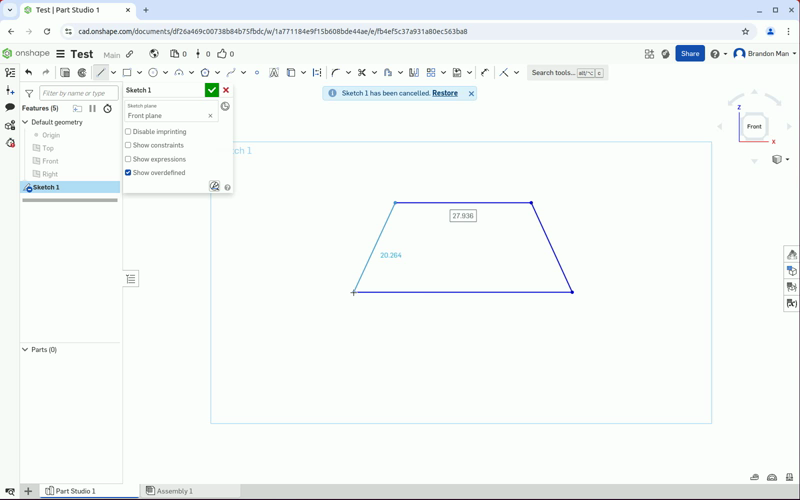
key(esc)
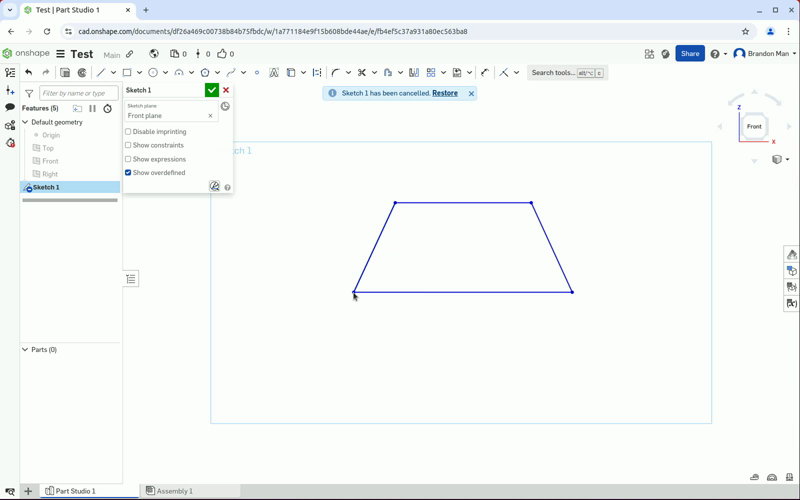
mouse_move(420, 252)
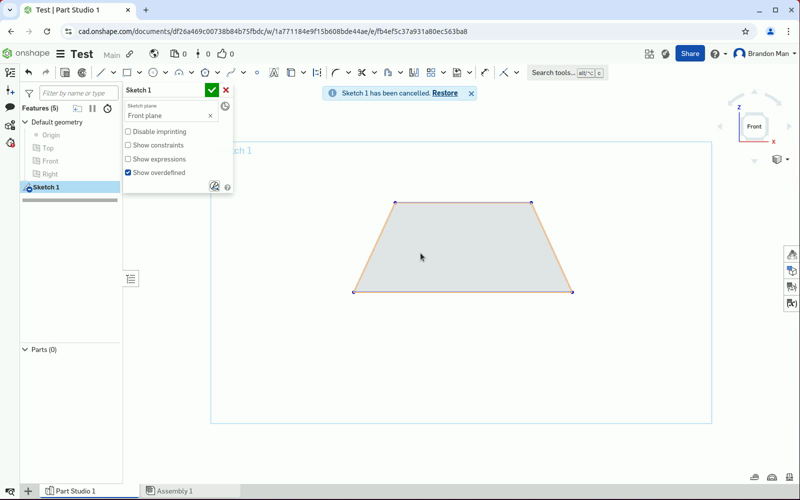
click(420, 252)
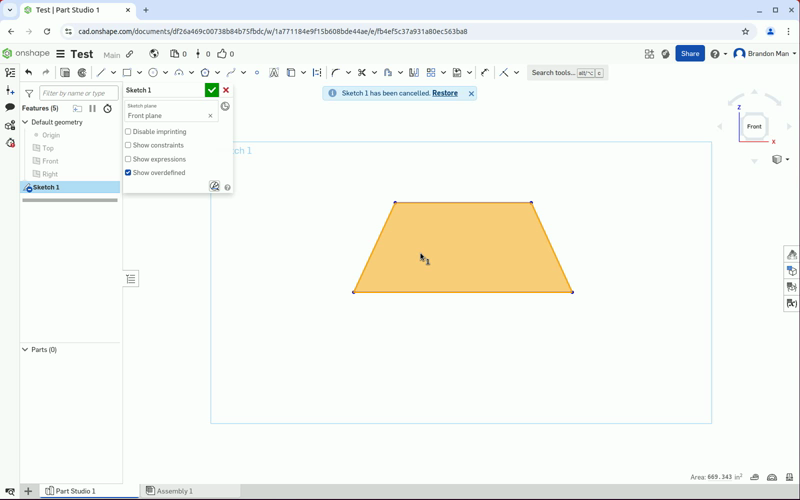
mouse_move(73, 352)
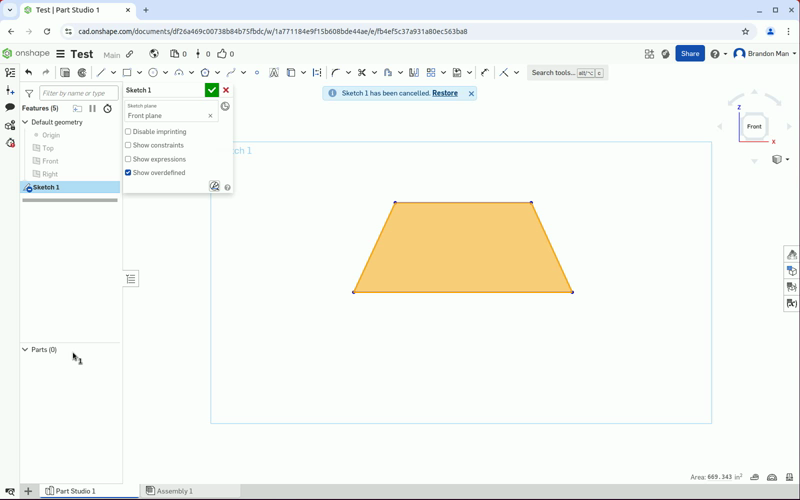
key(shift+y)
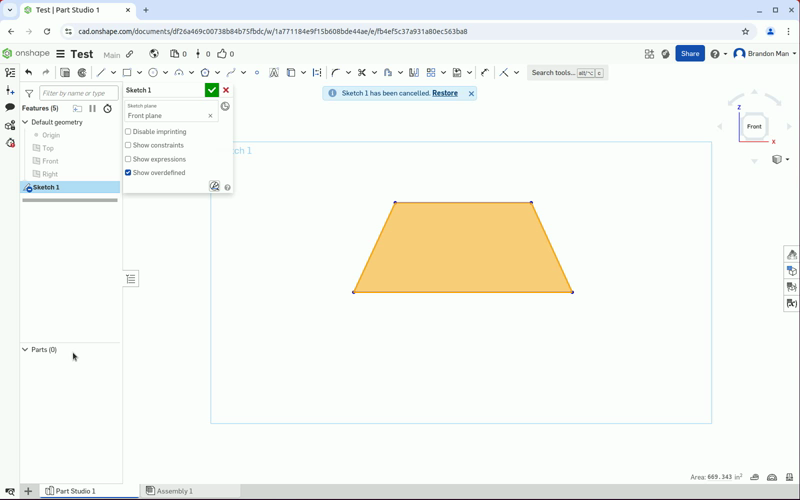
key(shift+e)
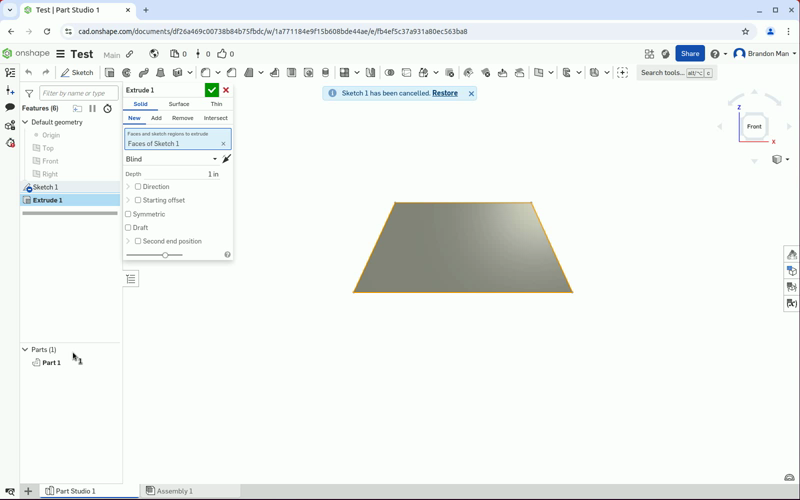
mouse_move(143, 106)
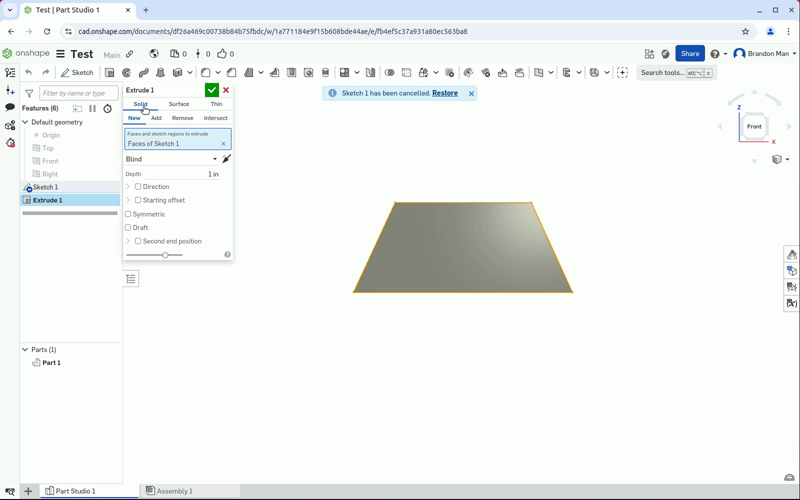
click(143, 106)
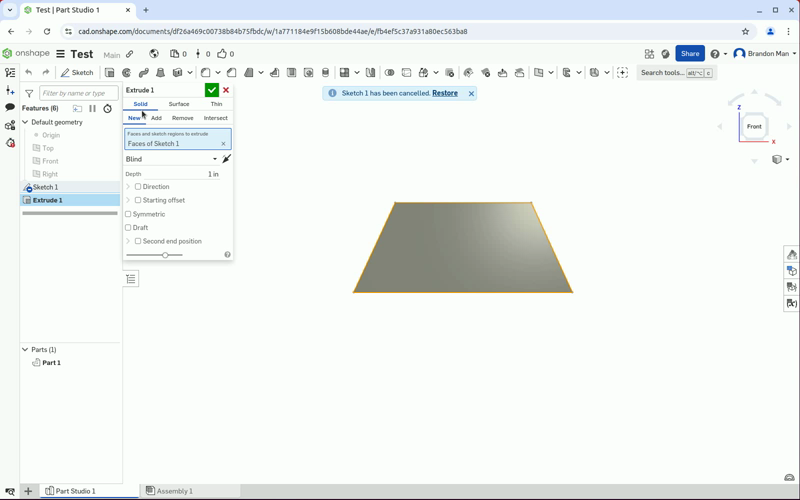
mouse_move(137, 120)
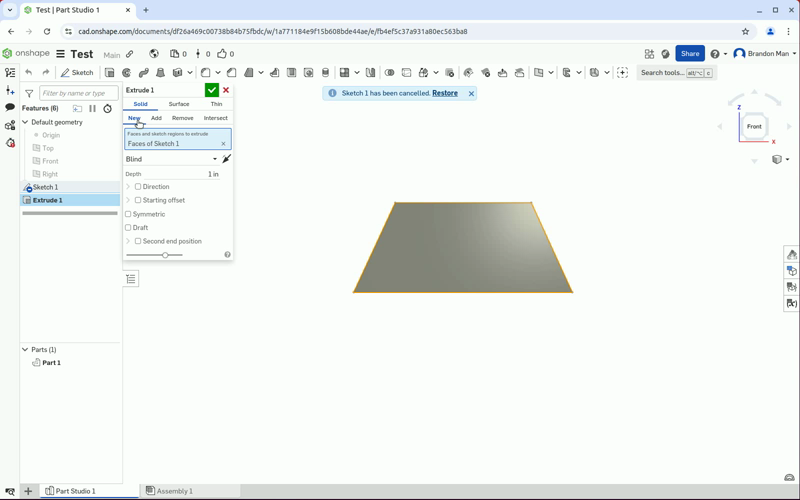
click(137, 120)
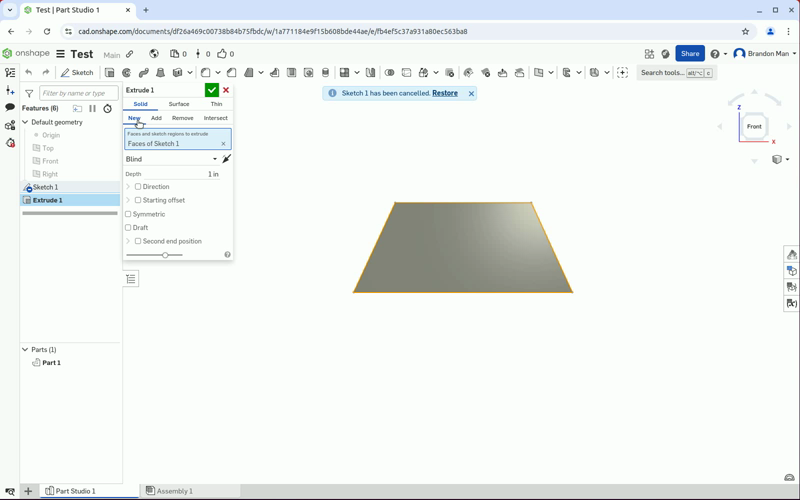
key(tab, 4)
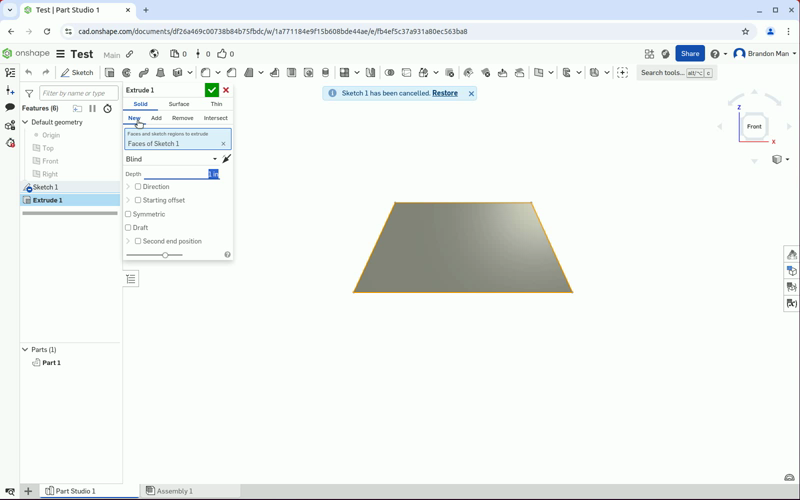
text(9.147)
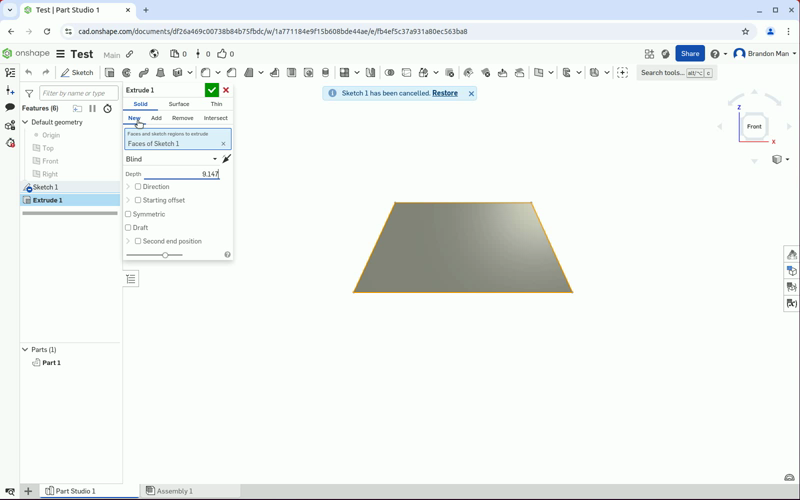
key(enter)
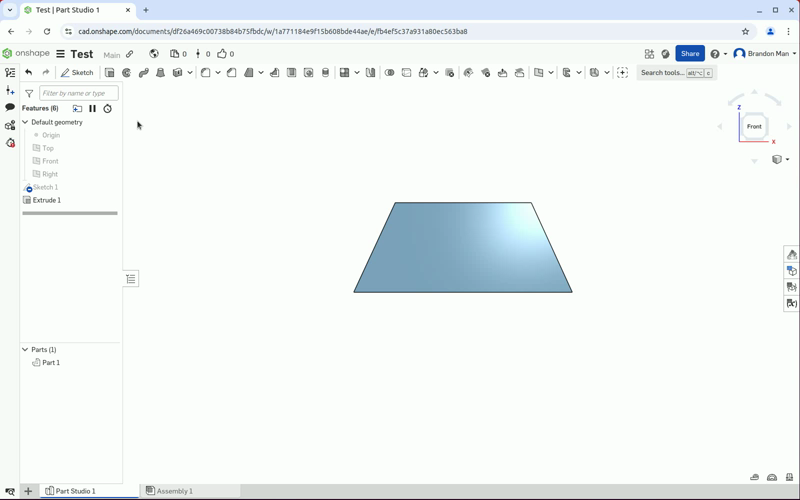
key(shift+h)
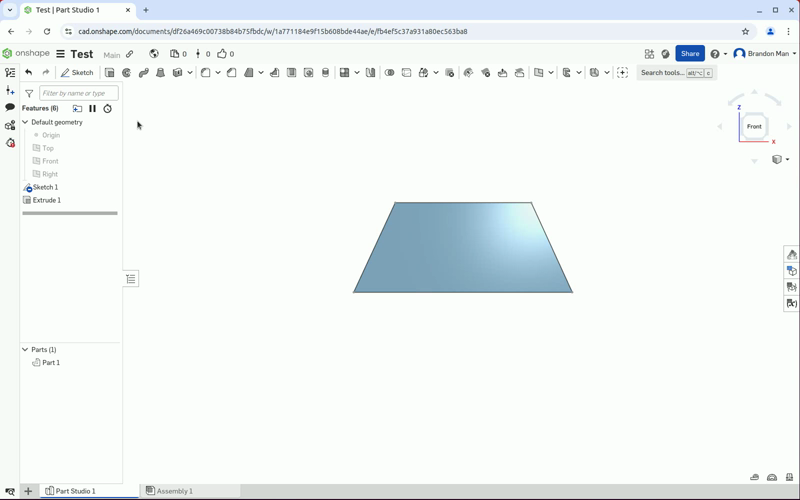
key(shift+h)
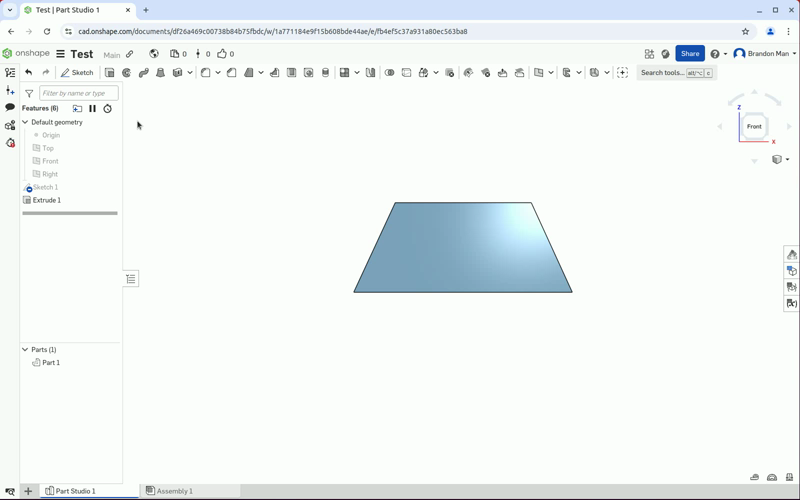
mouse_move(73, 189)
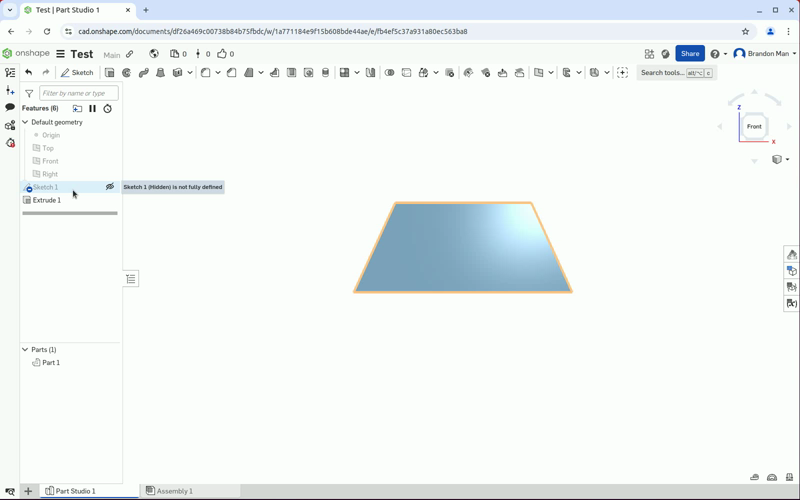
click(73, 189)
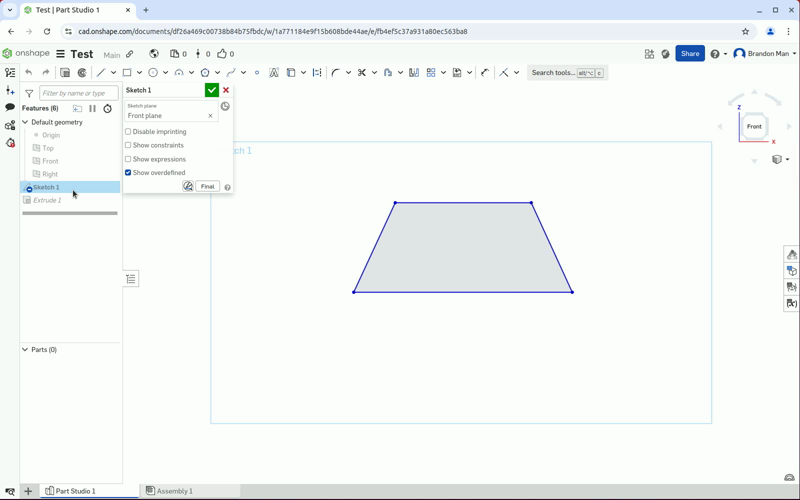
mouse_move(229, 92)
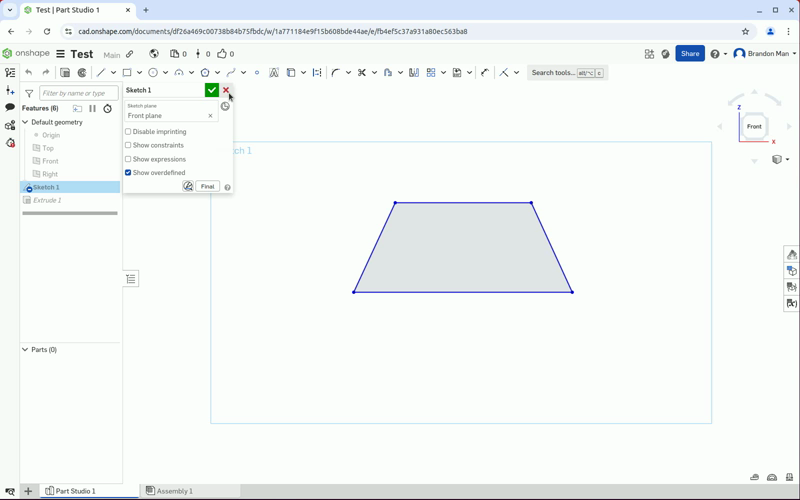
click(229, 92)
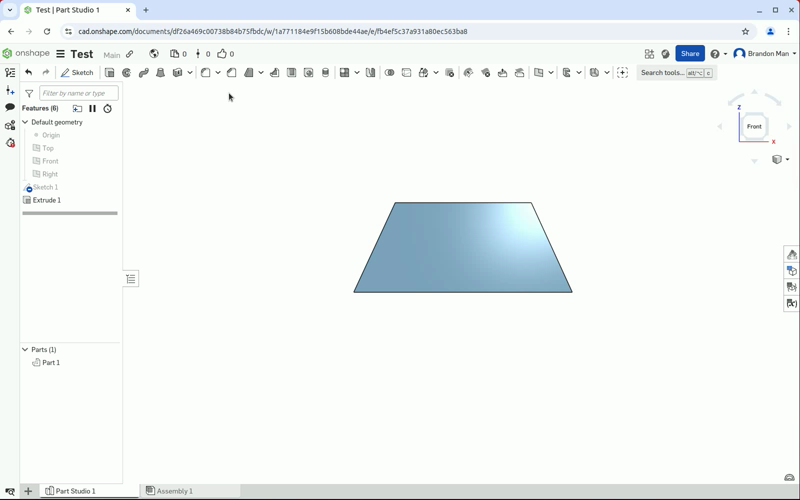
mouse_move(541, 75)
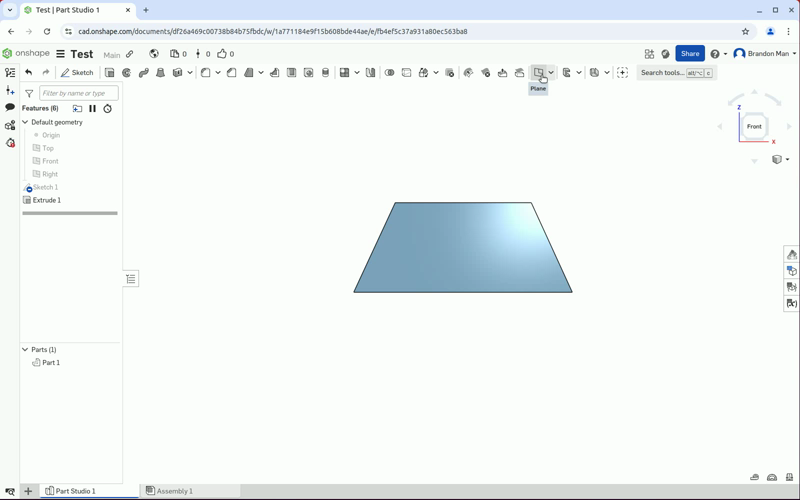
click(541, 75)
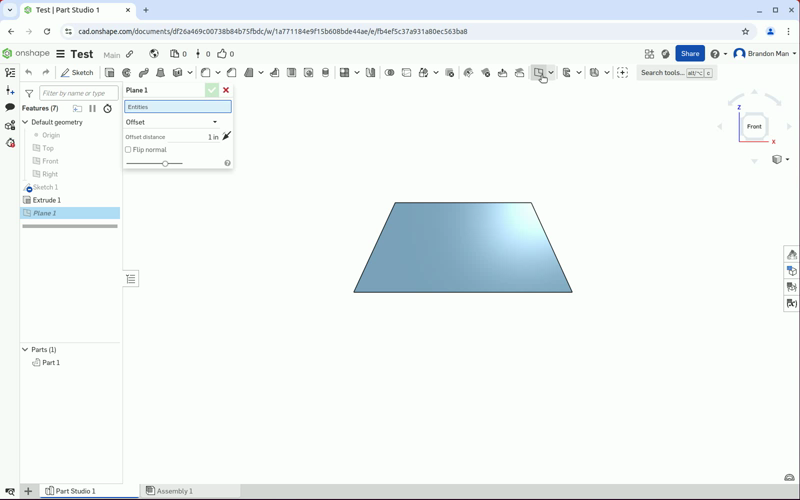
mouse_move(73, 163)
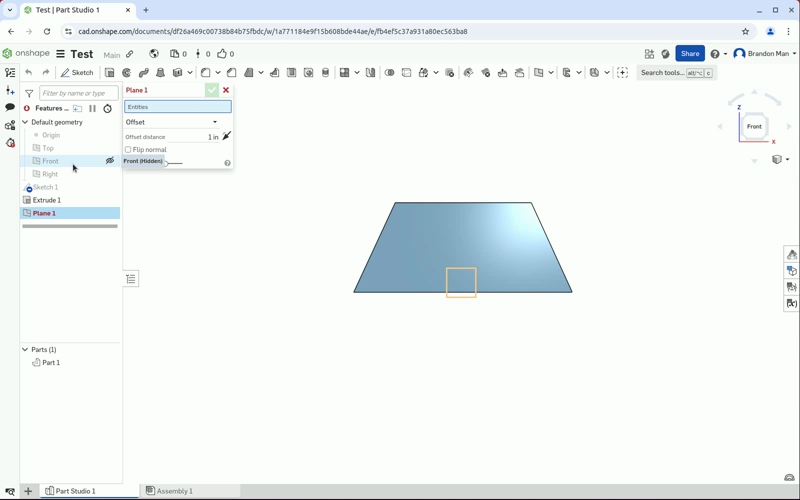
click(73, 163)
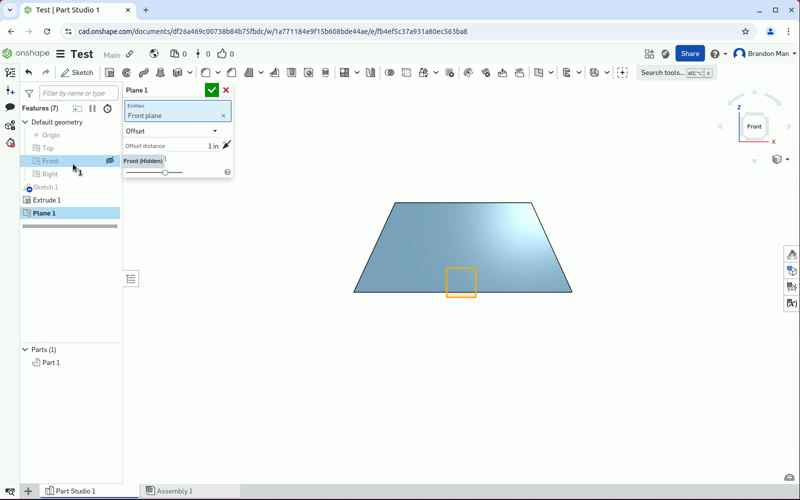
key(tab, 2)
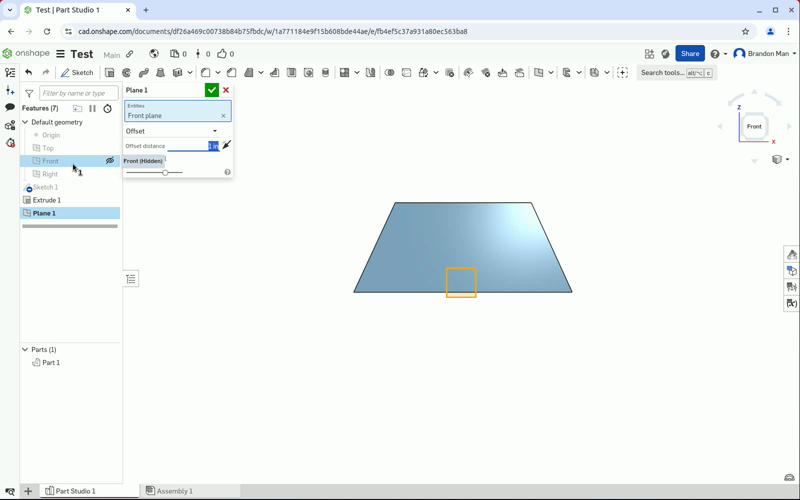
text(9.151)
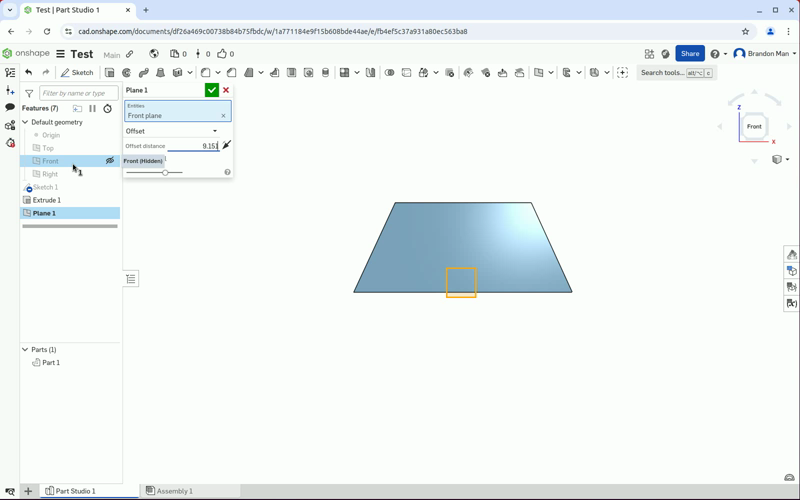
key(enter, 2)
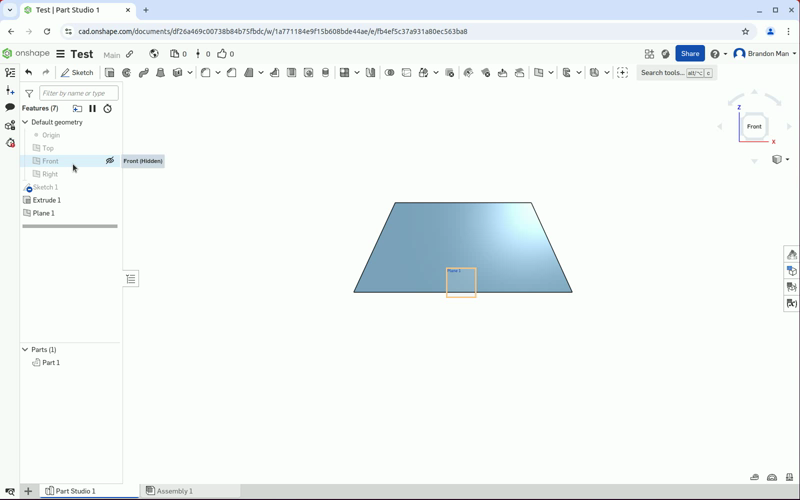
key(shift+s)
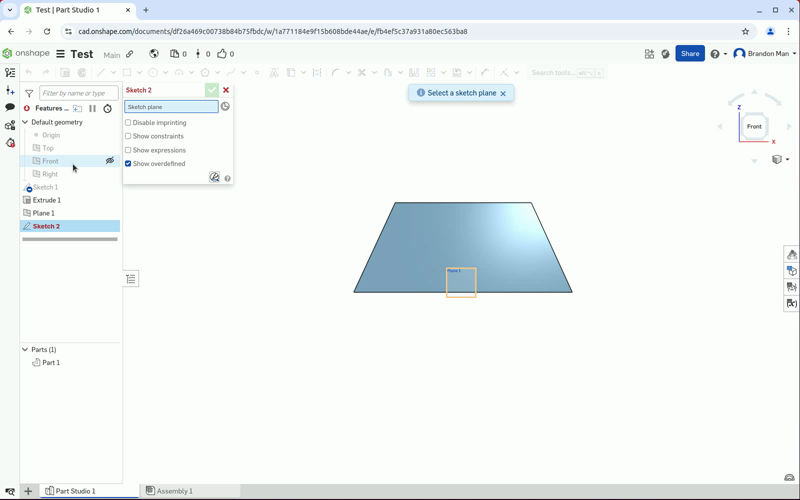
mouse_move(73, 215)
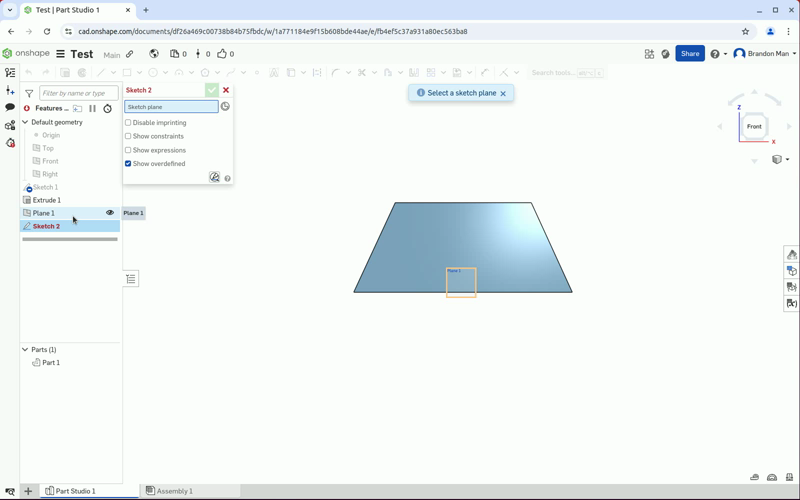
click(73, 215)
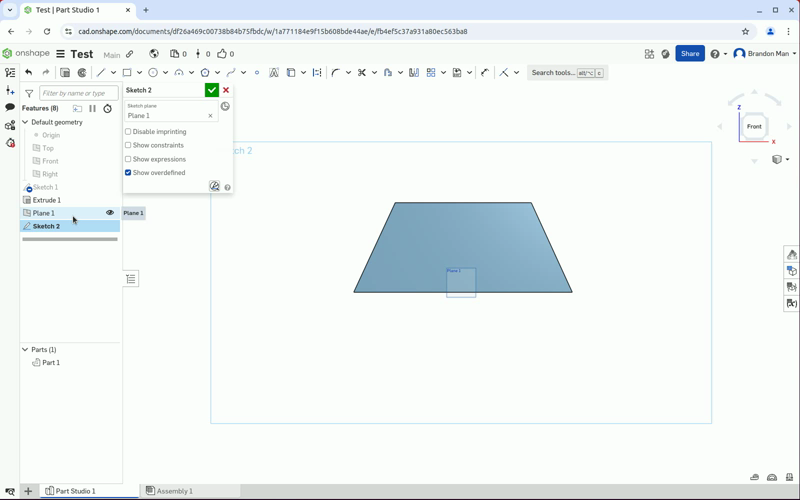
mouse_move(73, 352)
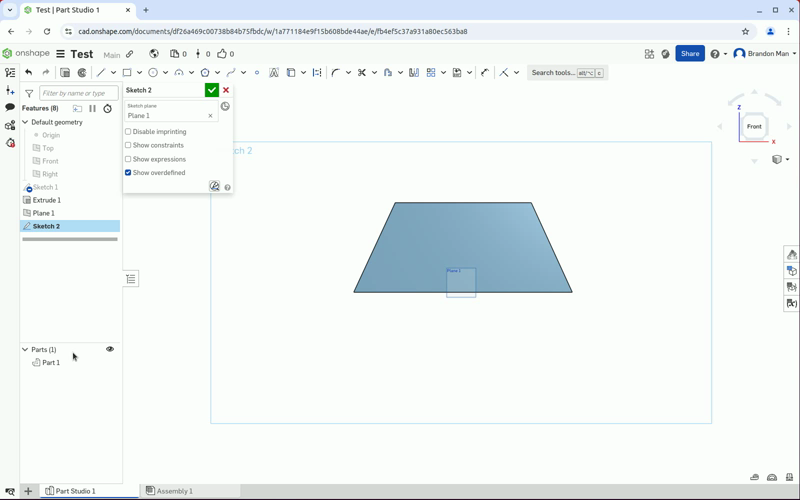
key(y)
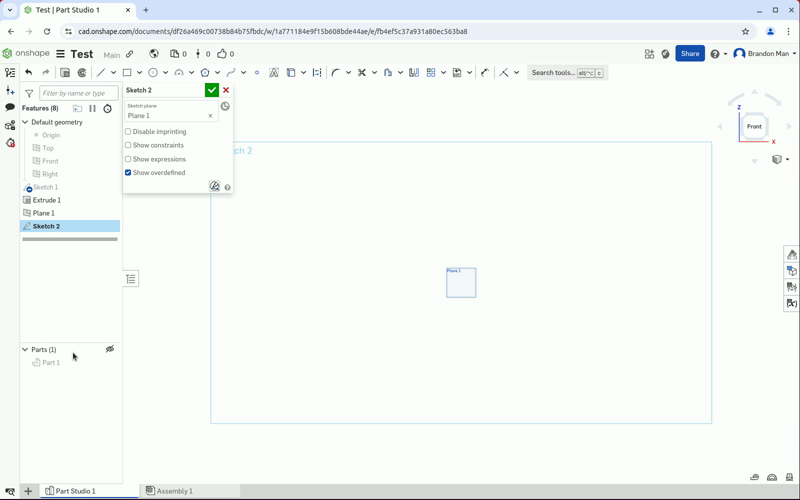
key(c)
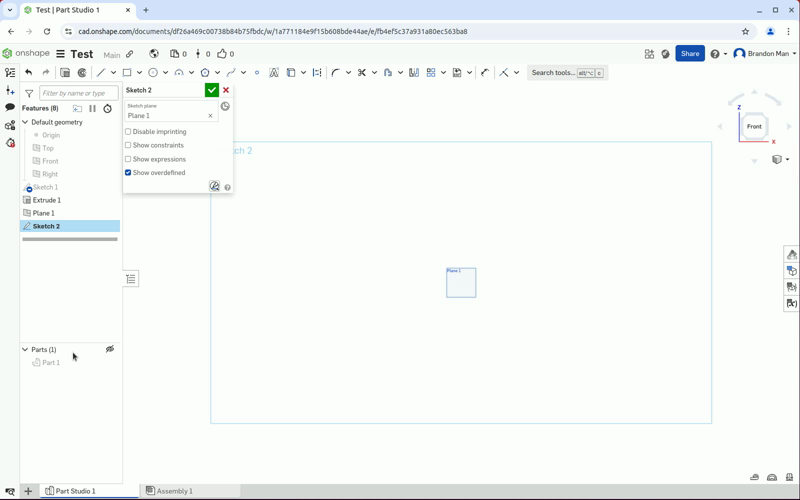
key_down(shift)
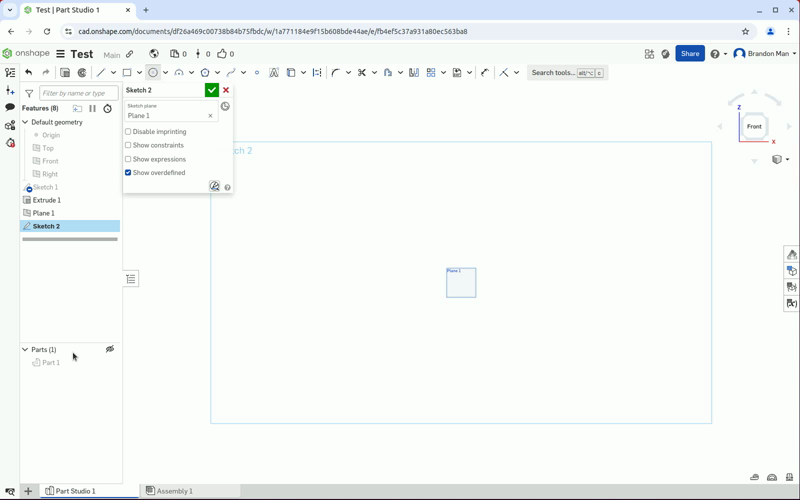
mouse_move(461, 241)
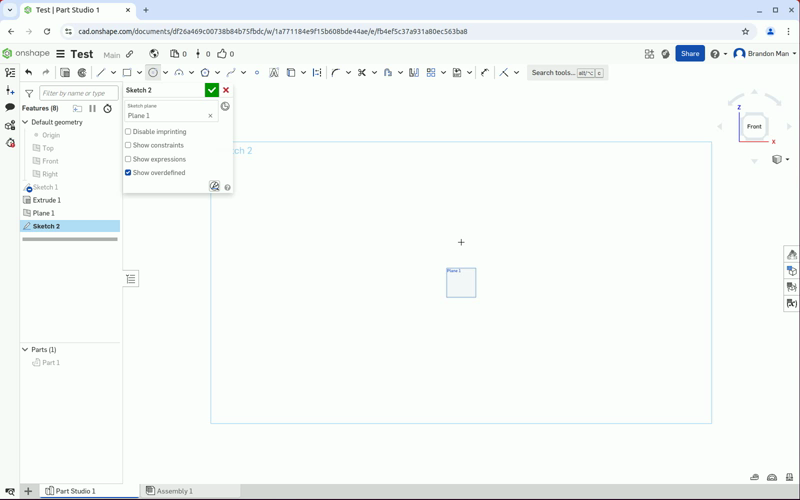
click(461, 241)
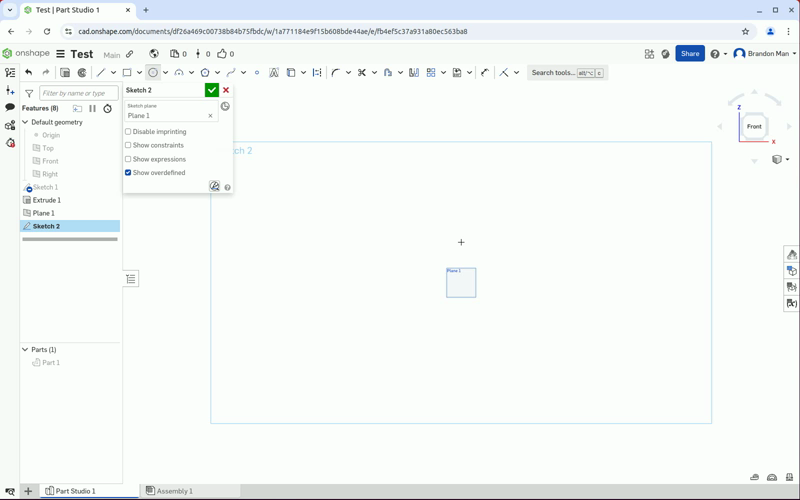
key_up(shift)
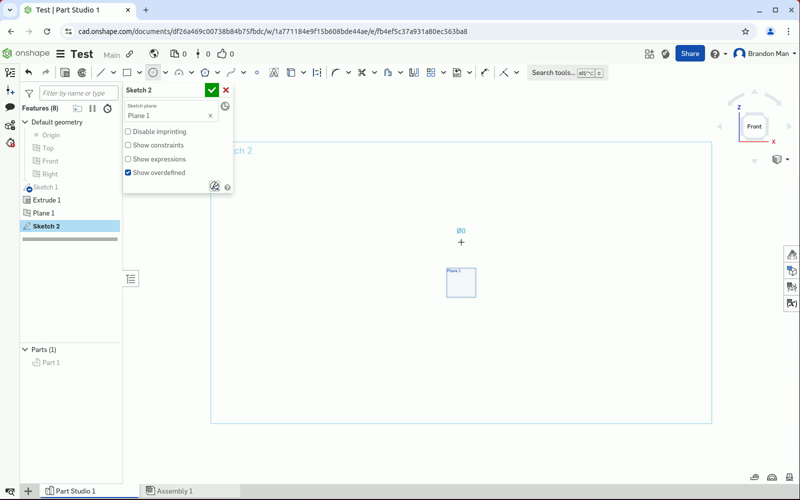
mouse_move(490, 241)
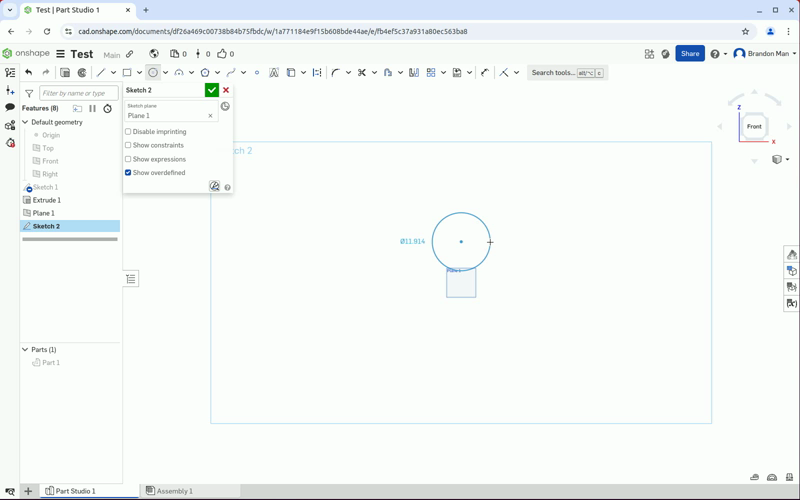
click(490, 241)
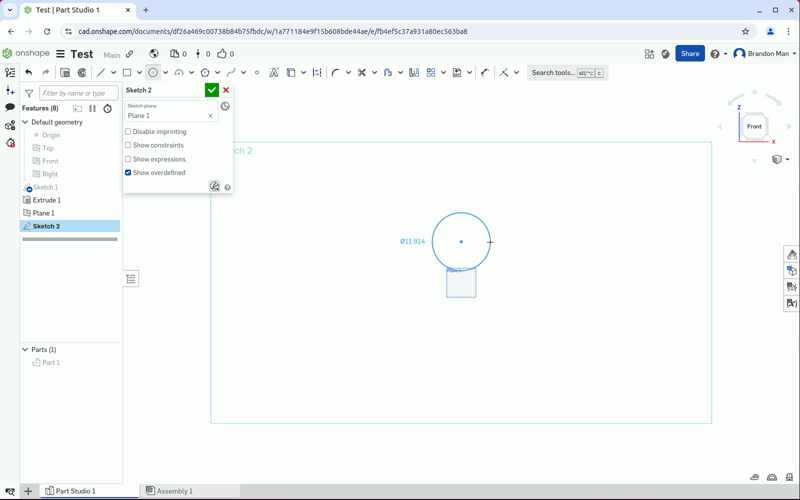
key(esc)
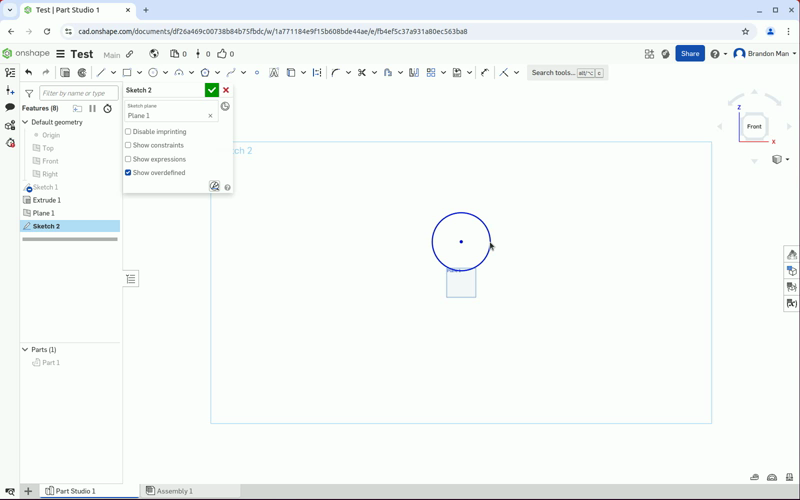
mouse_move(448, 255)
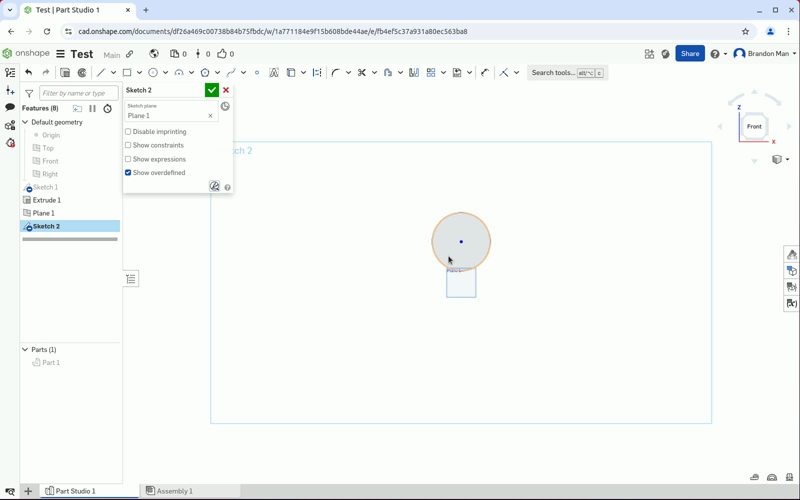
click(448, 255)
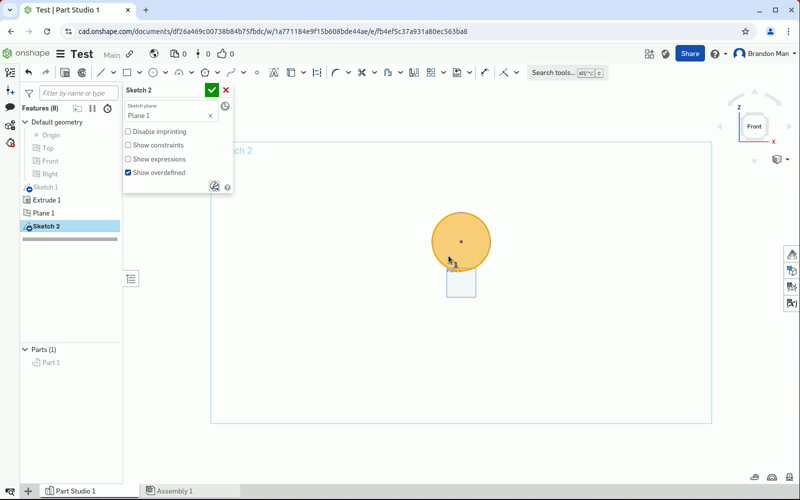
mouse_move(73, 352)
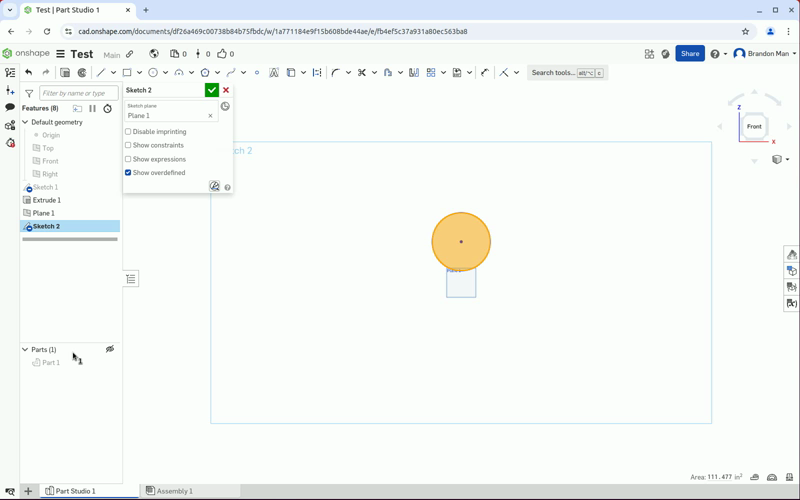
key(shift+y)
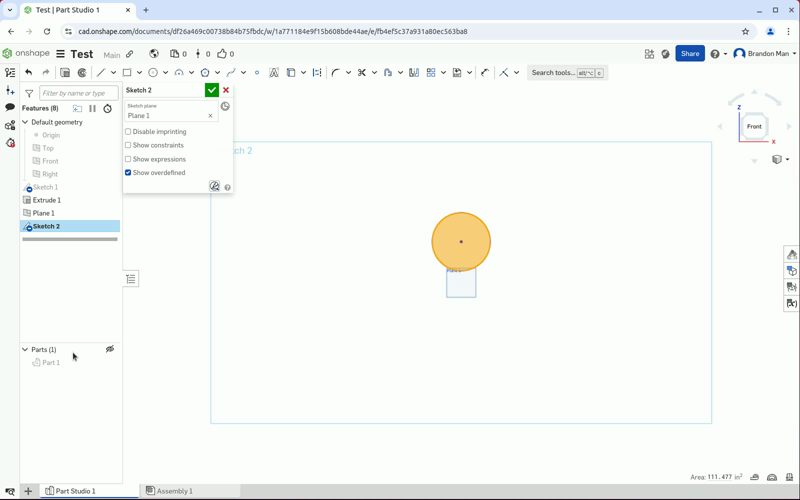
key(shift+e)
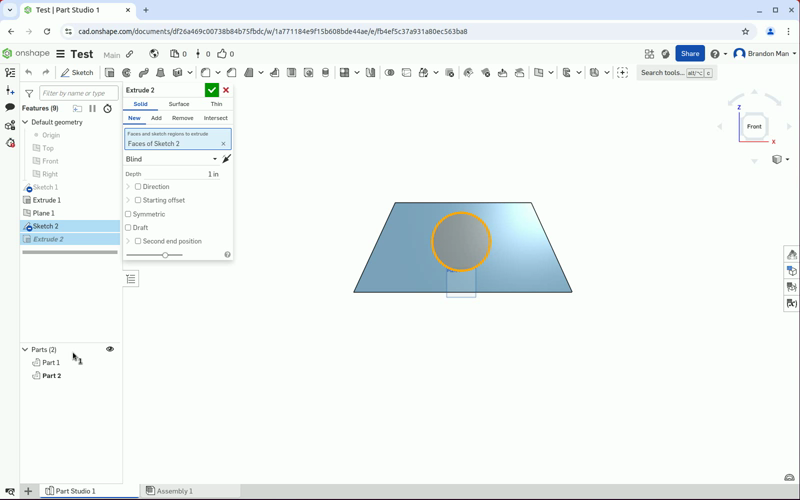
mouse_move(143, 106)
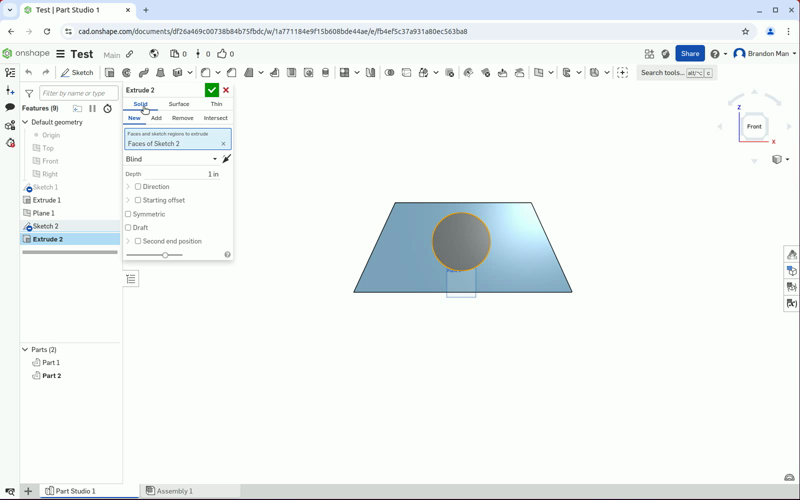
click(143, 106)
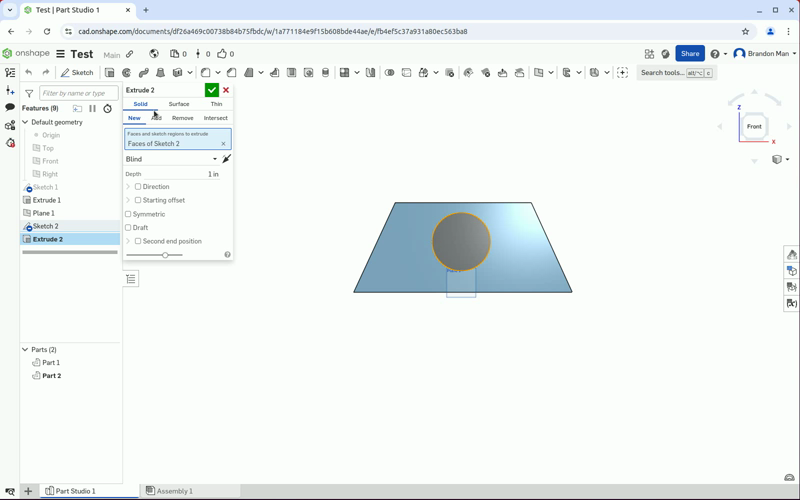
mouse_move(186, 120)
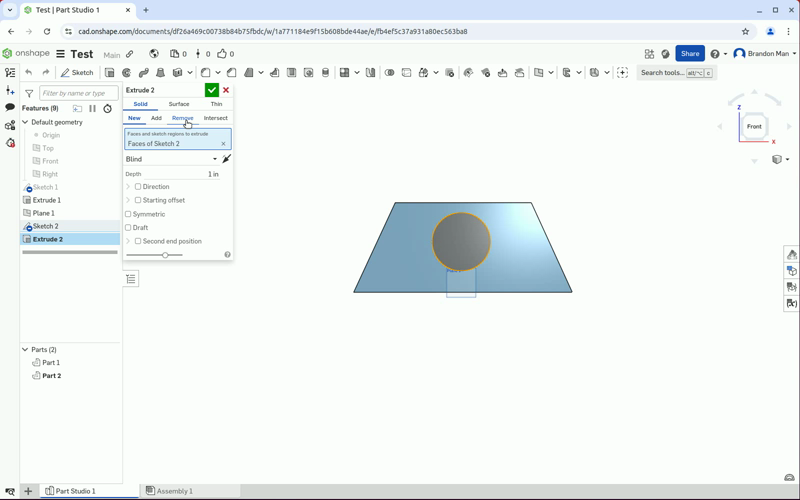
click(186, 120)
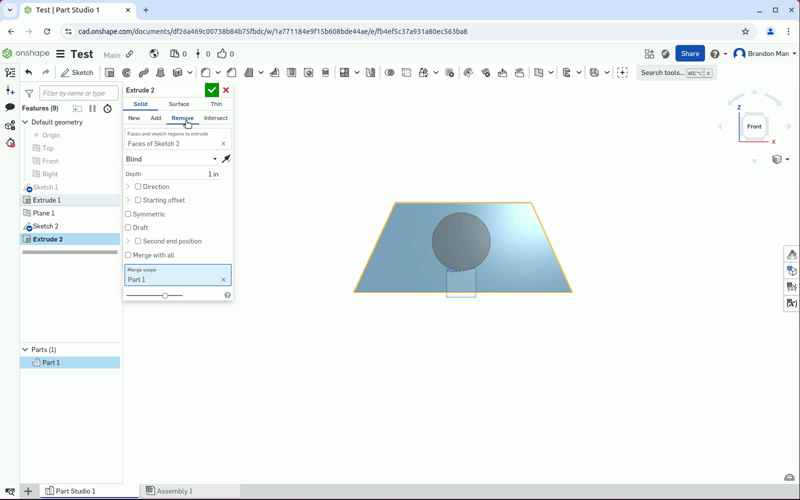
key(tab, 4)
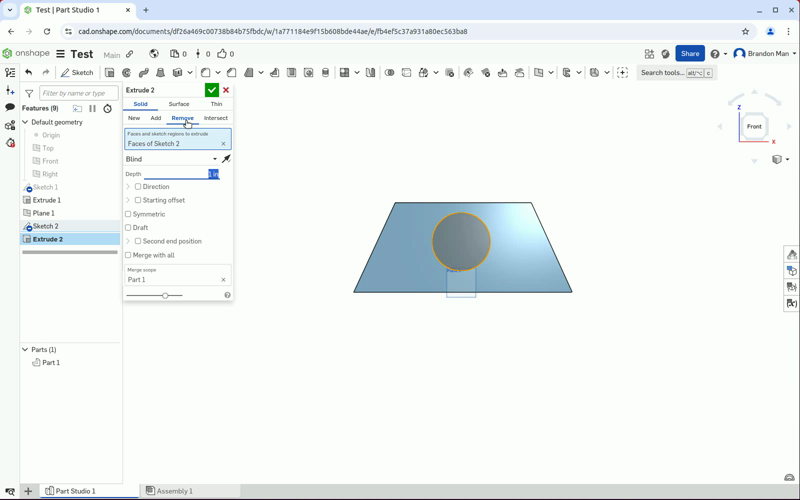
text(9.147)
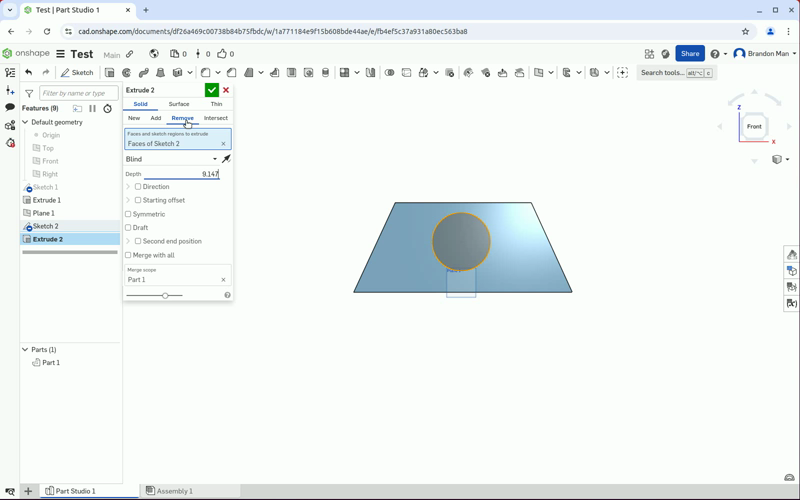
key(tab, 6)
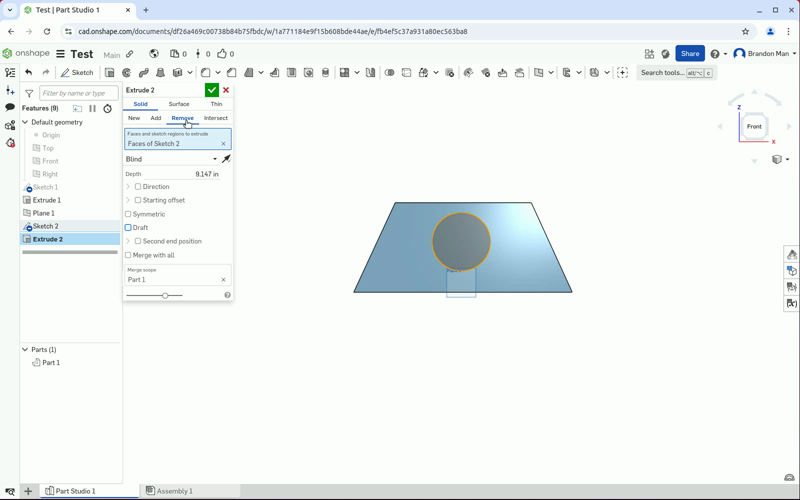
key(space)
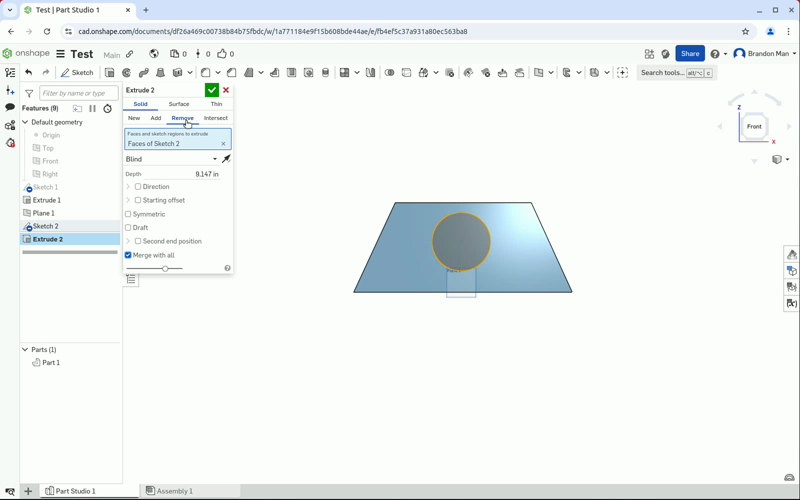
key(enter)
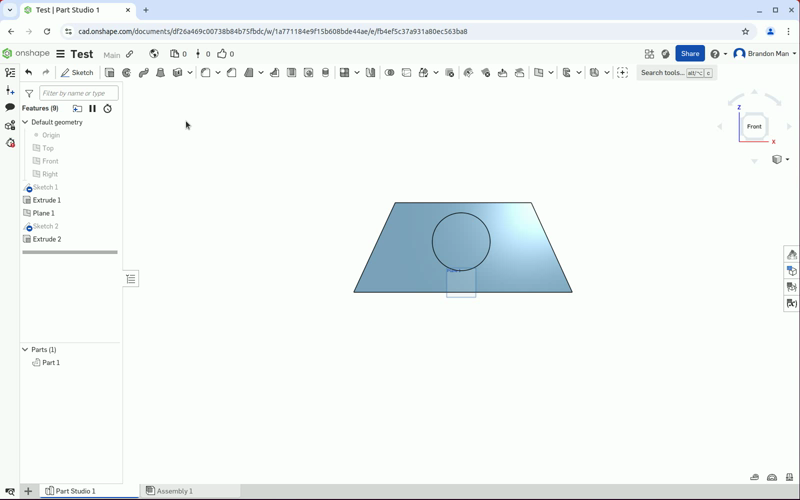
key(shift+h)
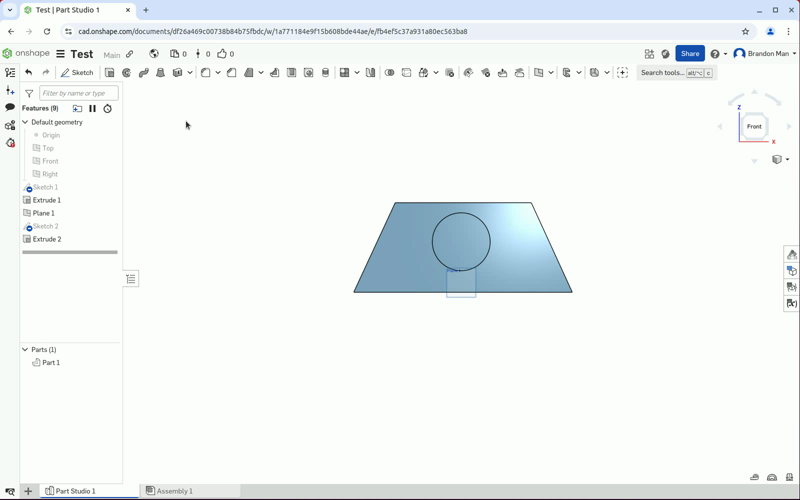
key(shift+h)
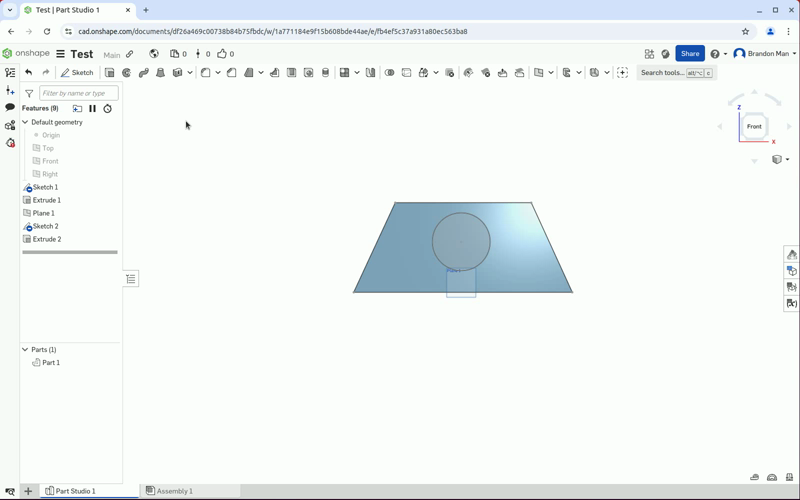
key(shift+7)
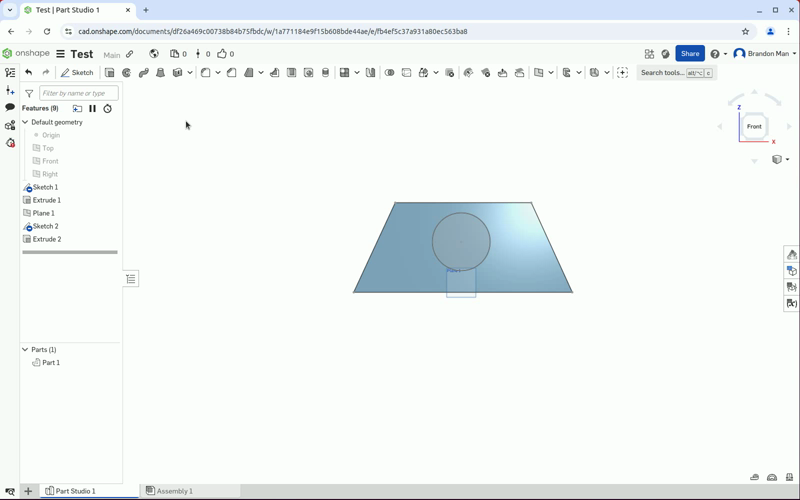
key(left, 2)
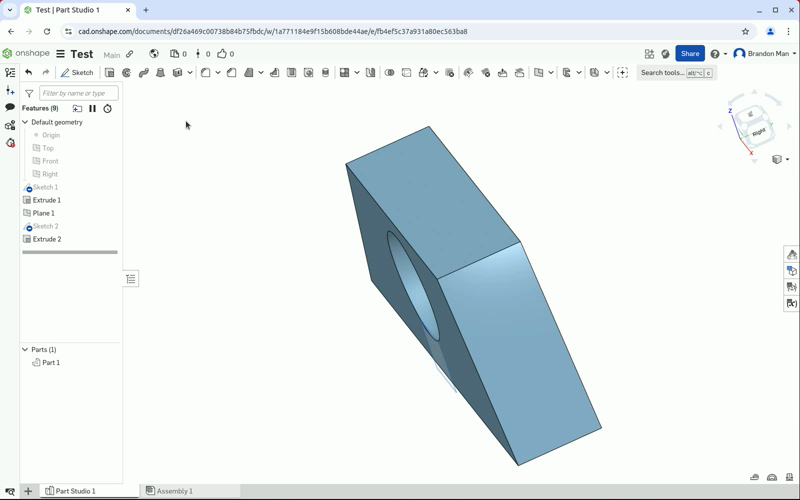
key(down, 2)
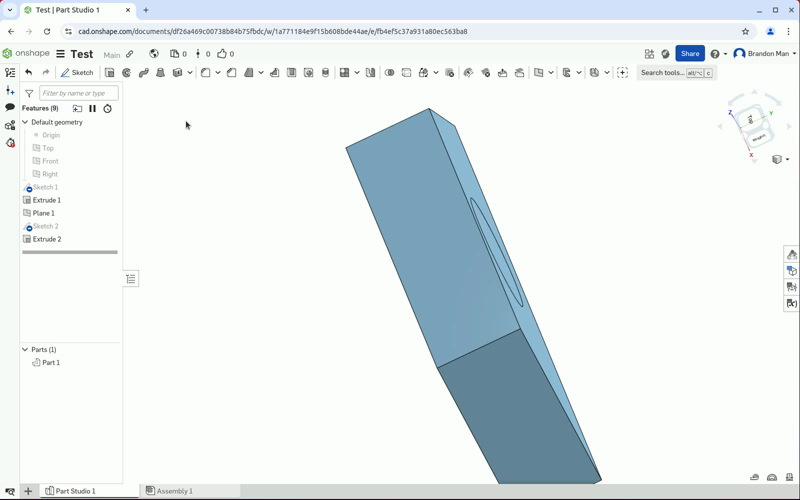
key(up, 2)
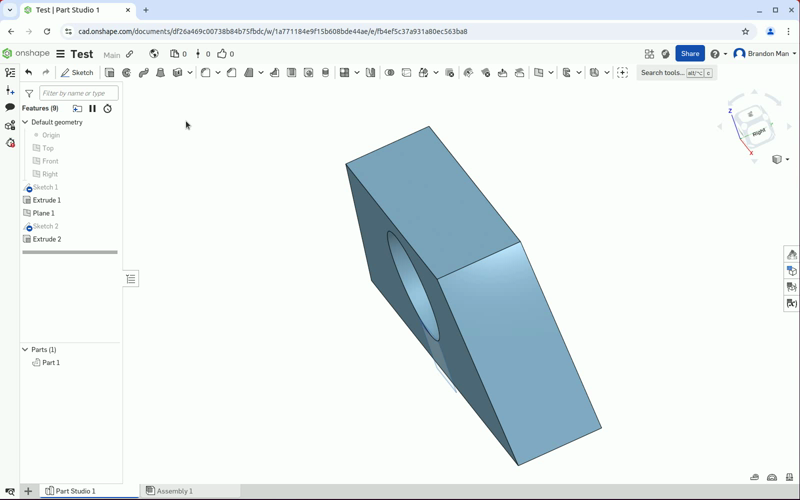
key(right, 2)
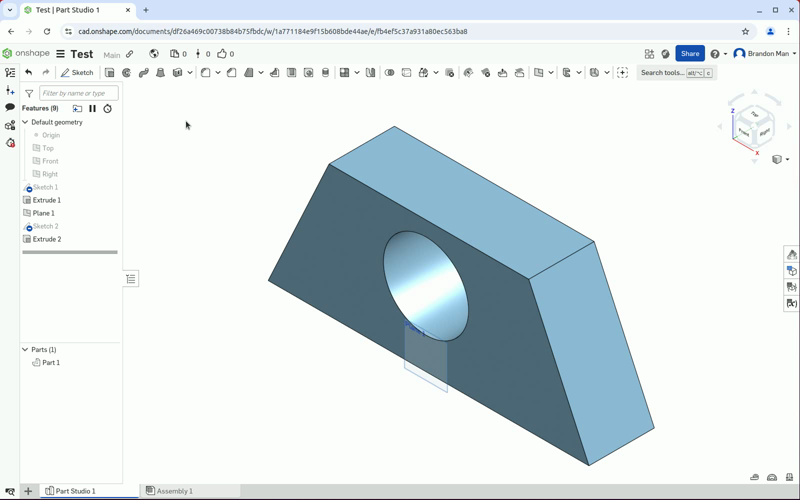
mouse_move(73, 189)
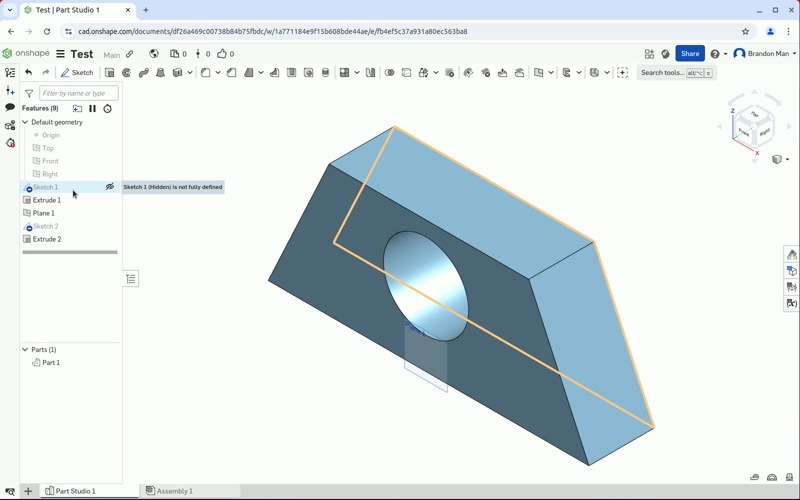
click(73, 189)